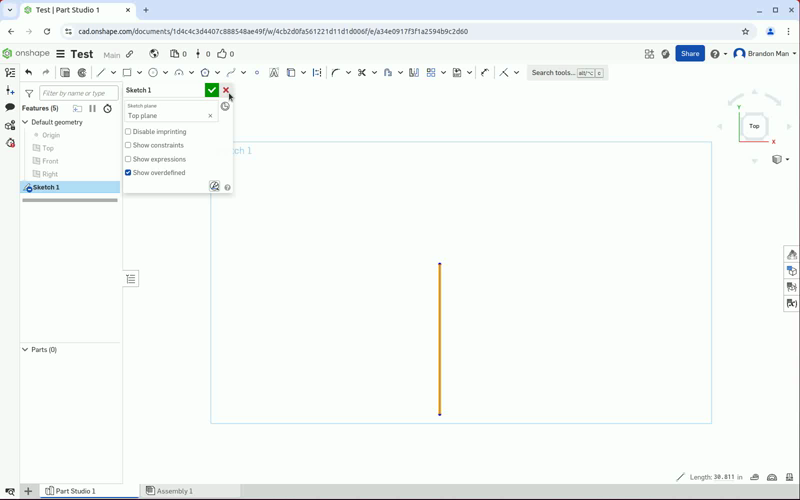
key(shift+h)
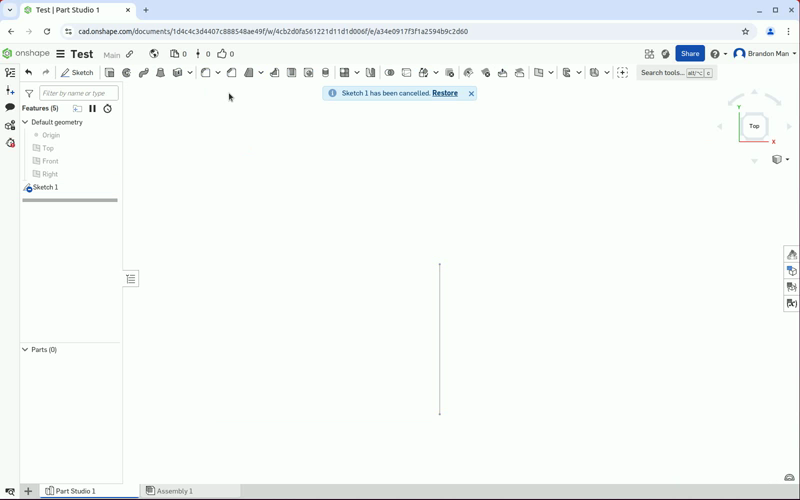
key(shift+s)
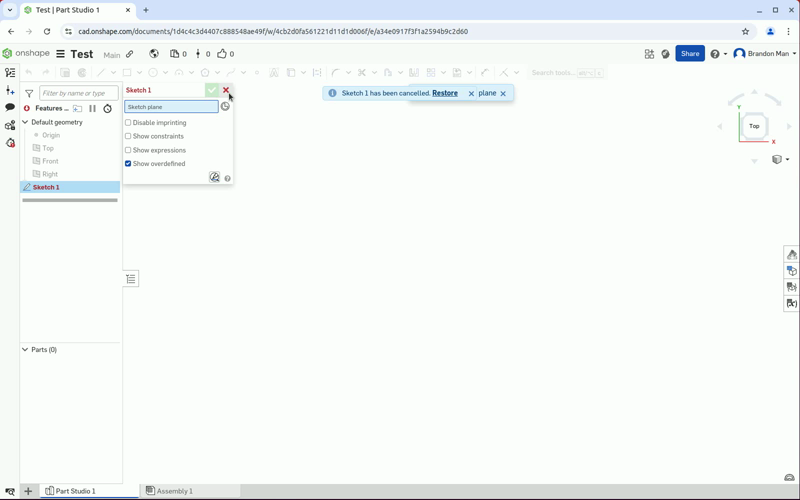
mouse_move(73, 150)
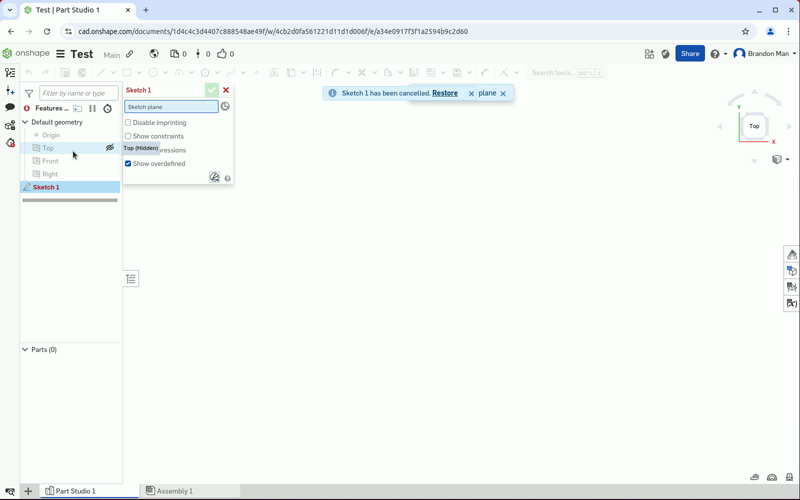
click(73, 150)
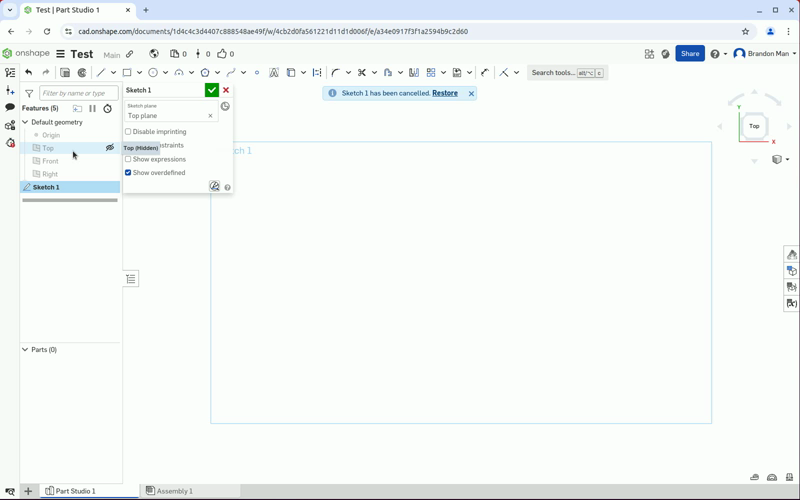
mouse_move(73, 352)
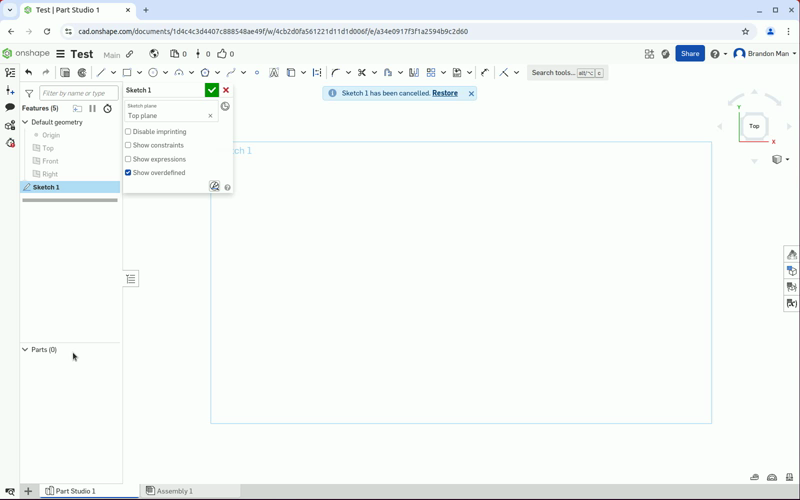
key(y)
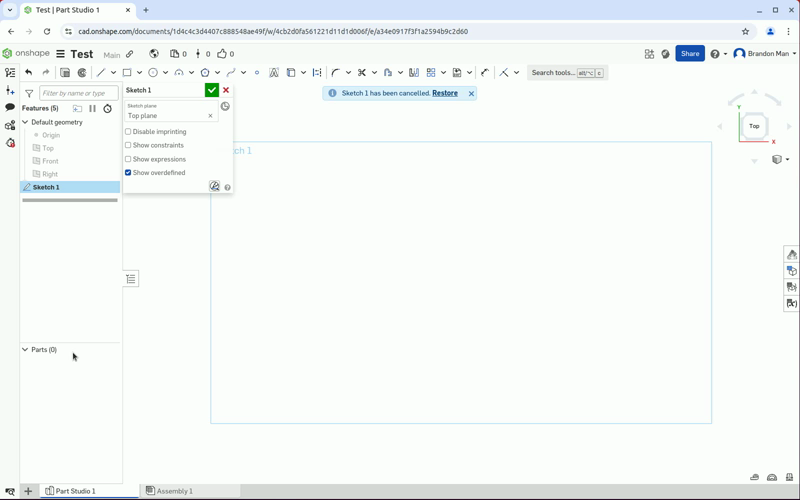
key(l)
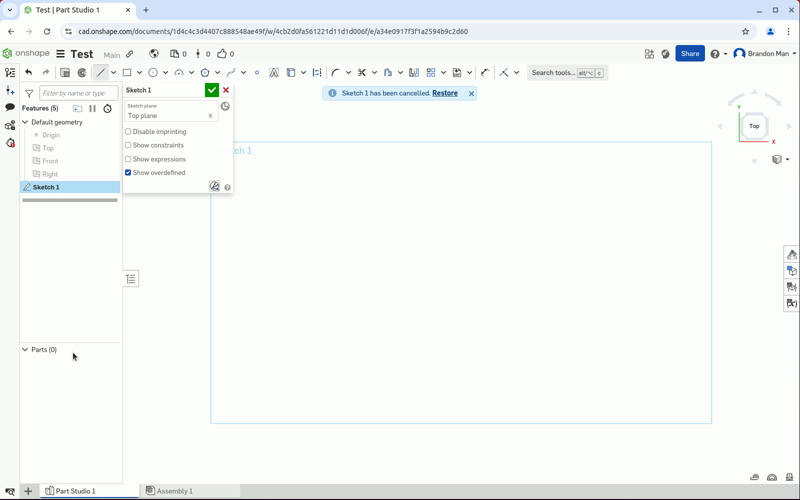
key_down(shift)
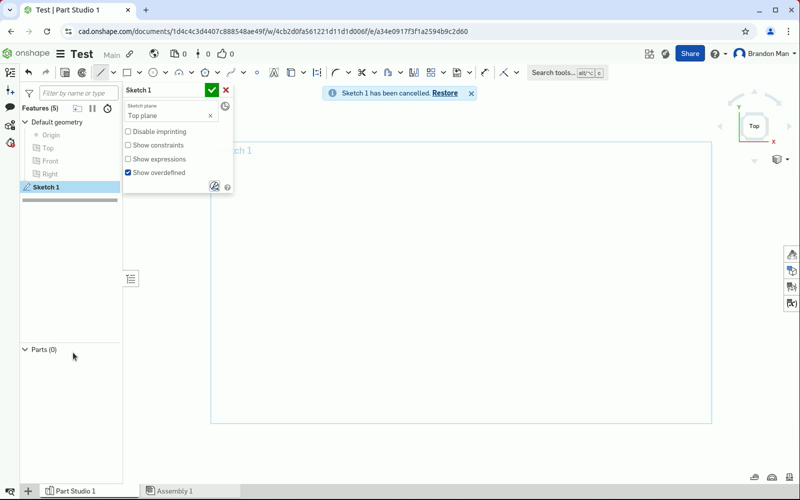
mouse_move(392, 327)
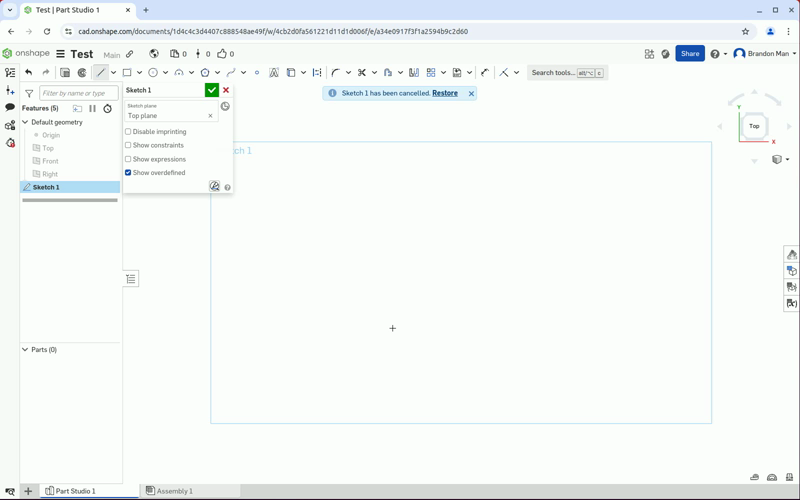
click(392, 327)
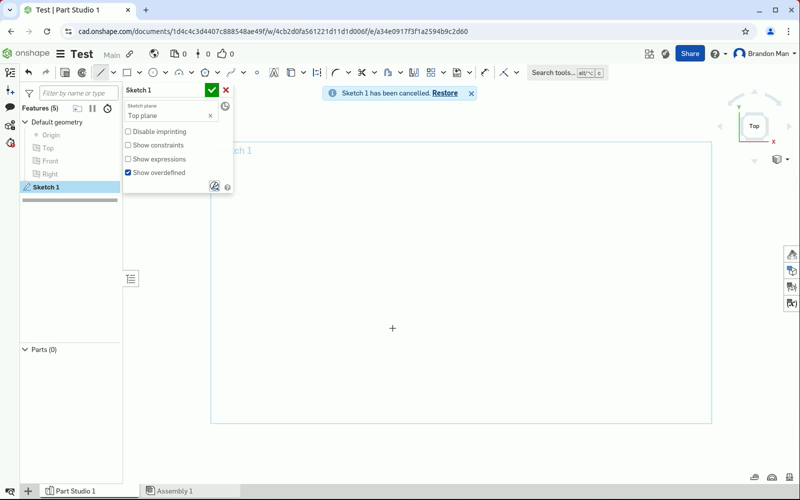
key_up(shift)
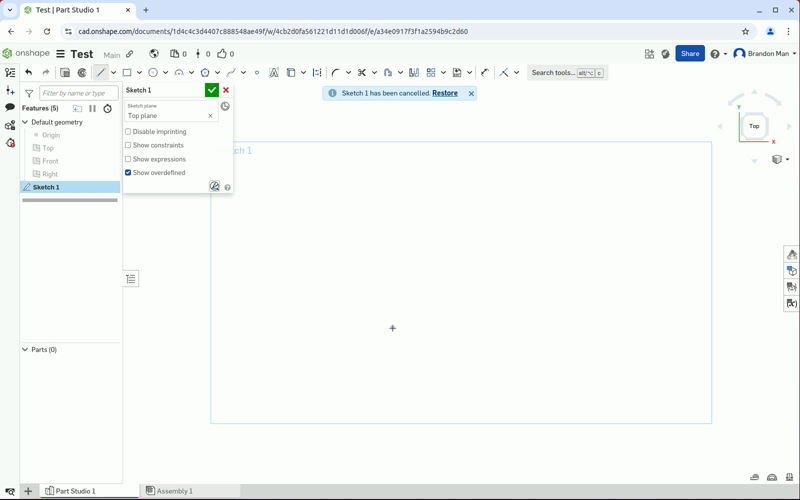
key_down(shift)
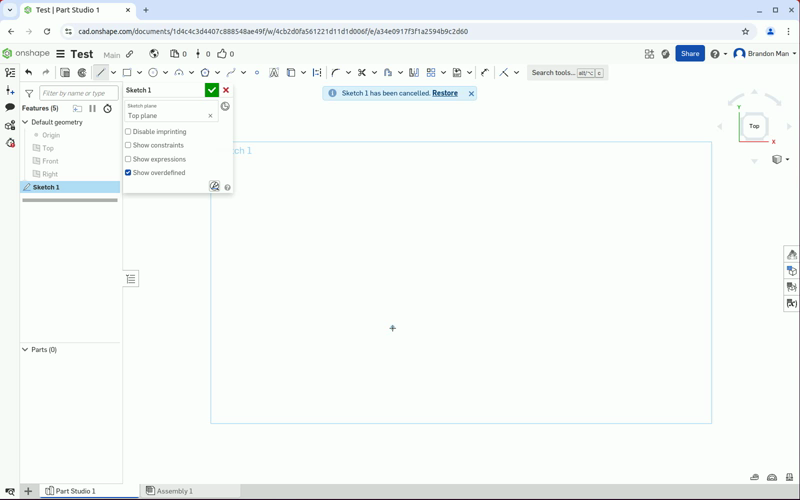
mouse_move(527, 327)
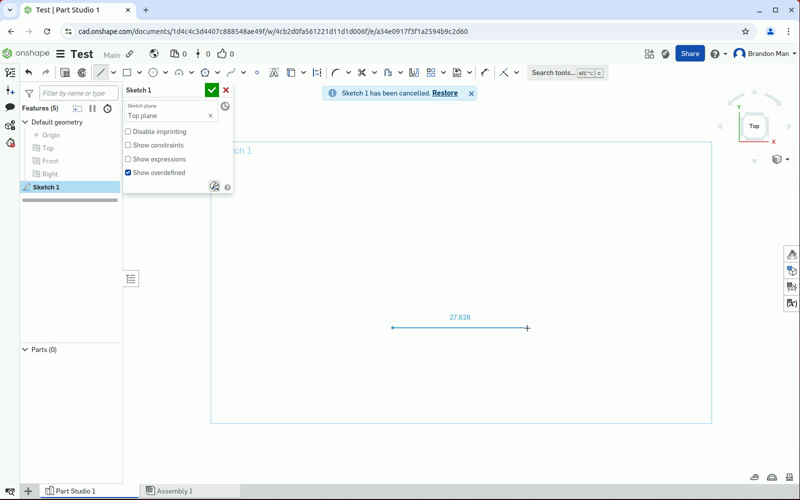
click(527, 327)
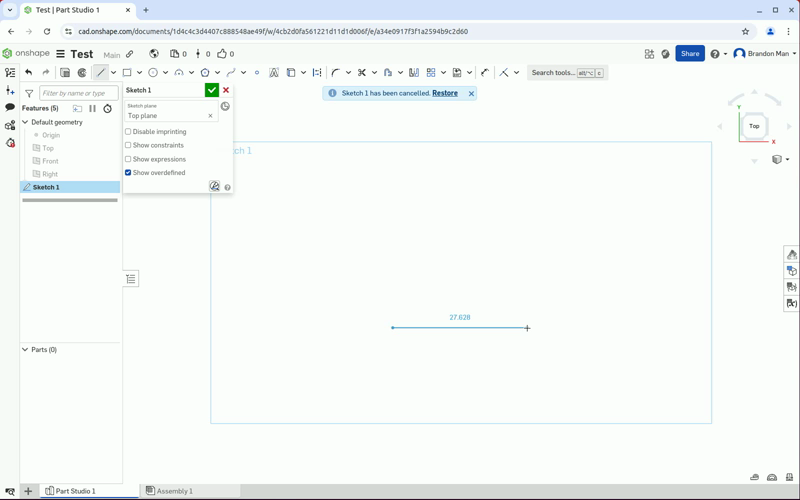
key_up(shift)
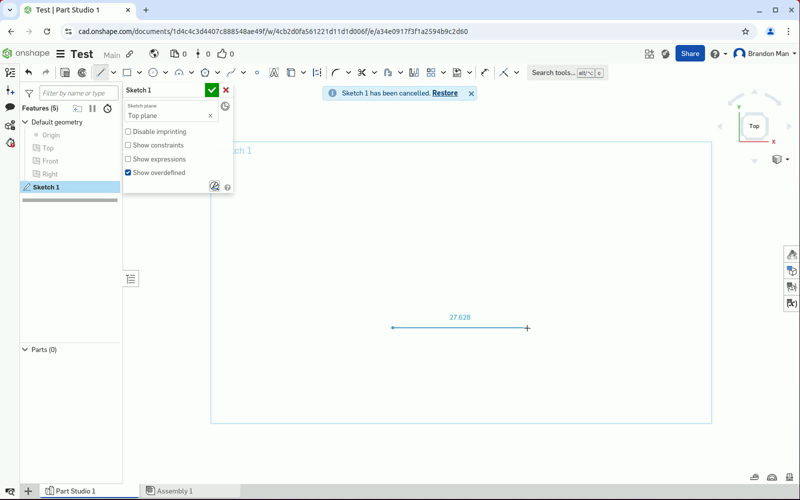
key(esc)
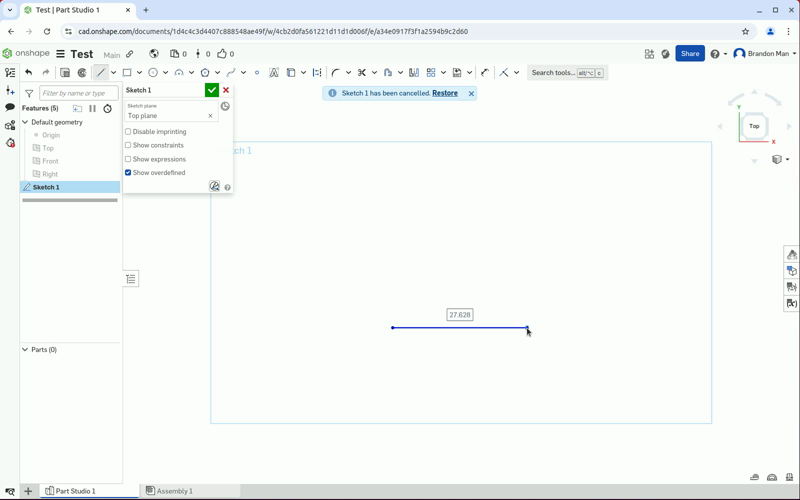
key(a)
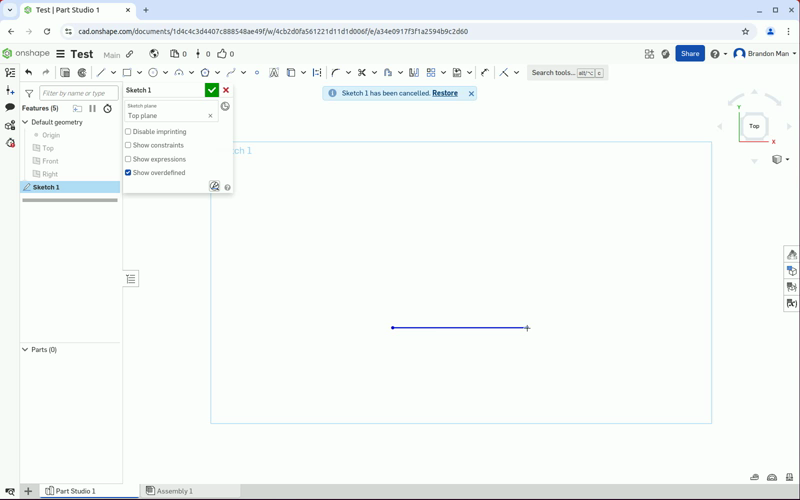
mouse_move(527, 327)
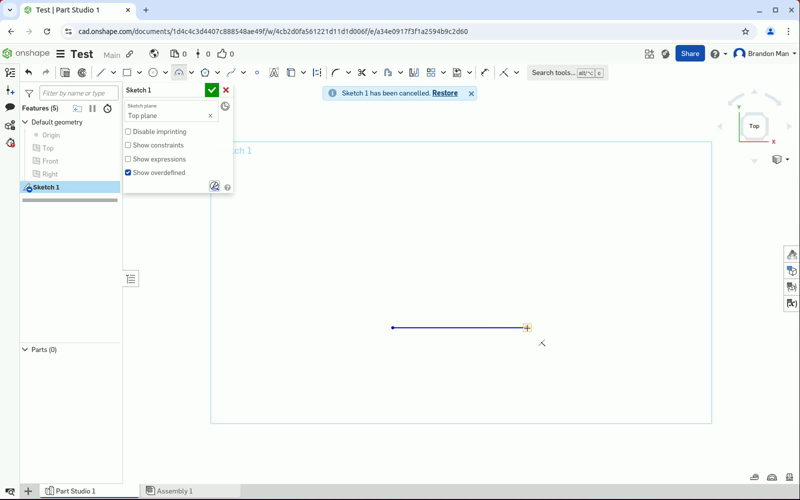
click(527, 327)
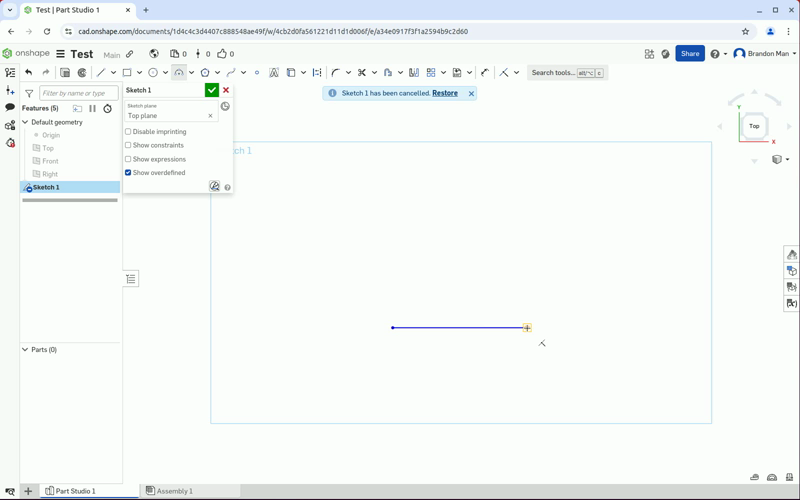
key_down(shift)
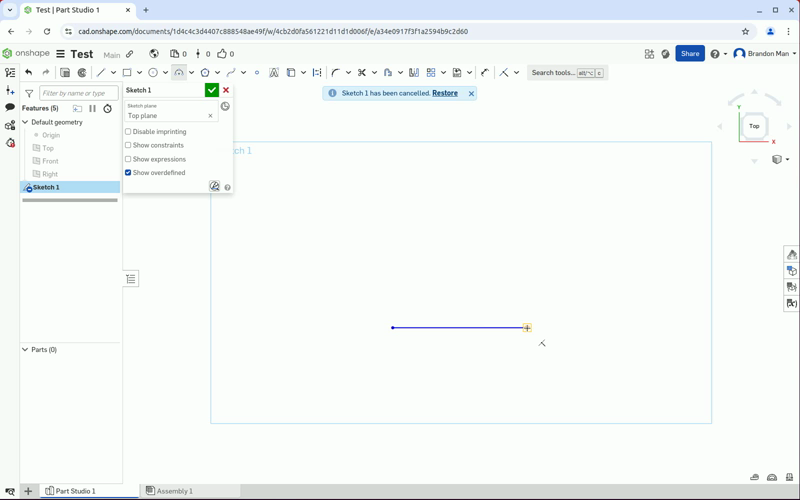
mouse_move(527, 236)
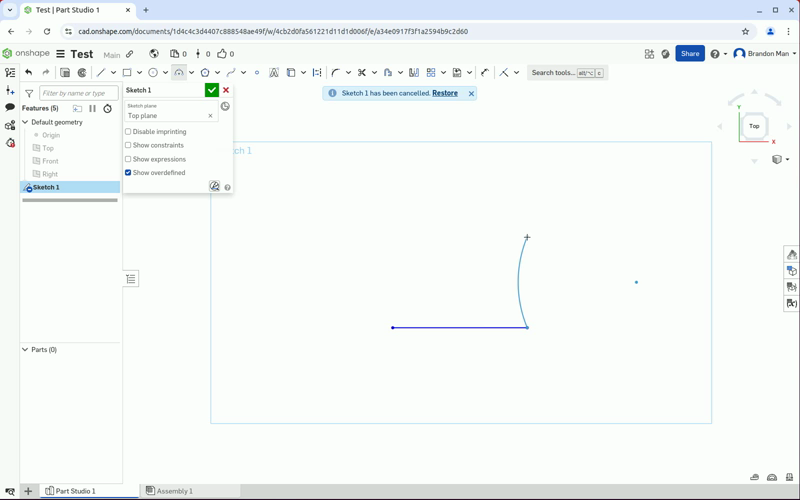
click(527, 236)
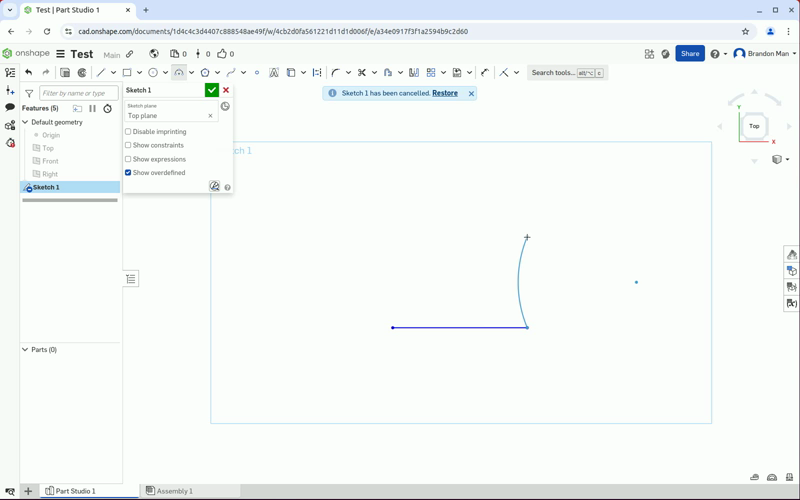
mouse_move(572, 282)
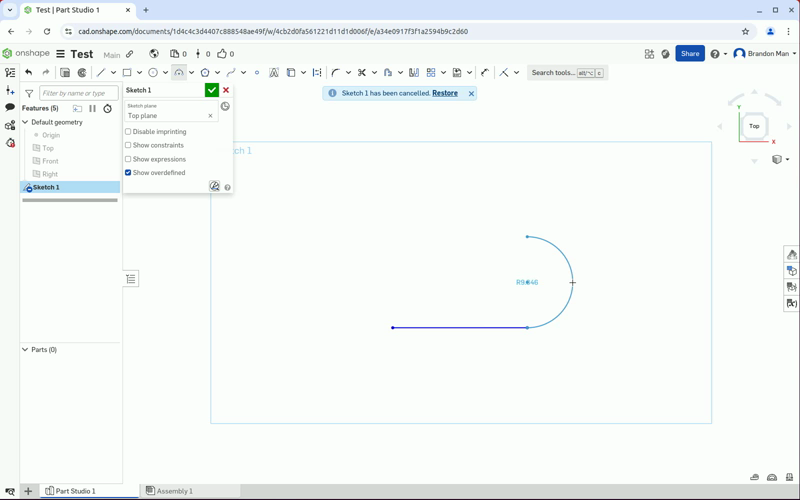
click(572, 282)
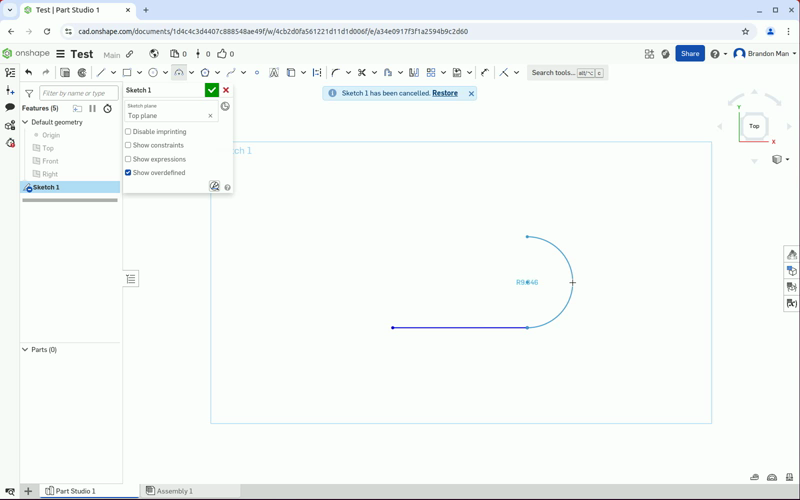
key_up(shift)
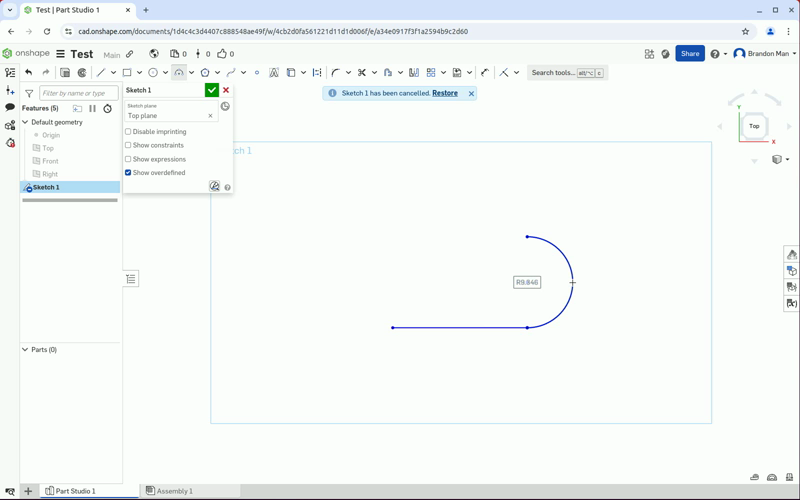
key(esc)
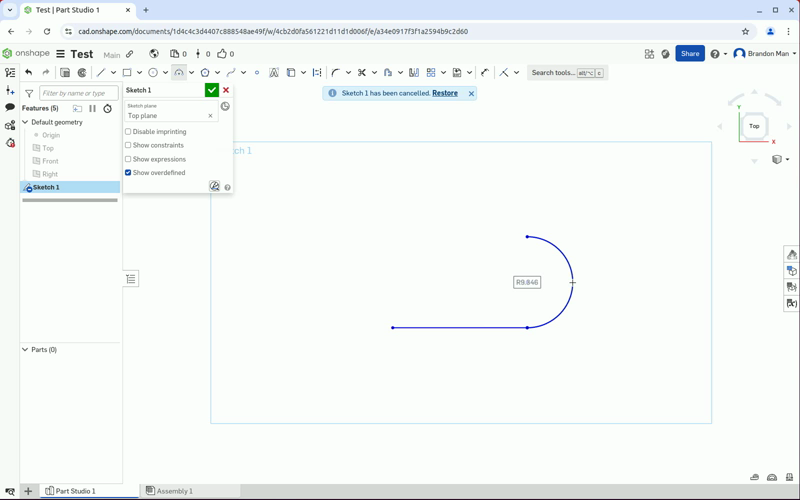
key(l)
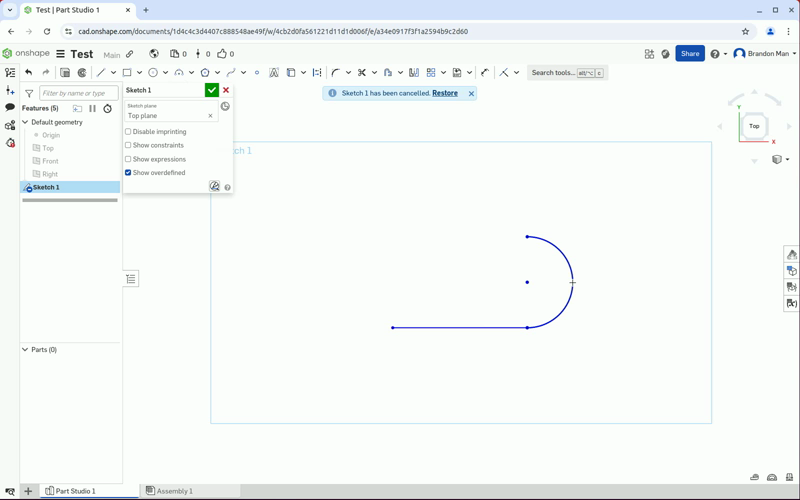
mouse_move(527, 236)
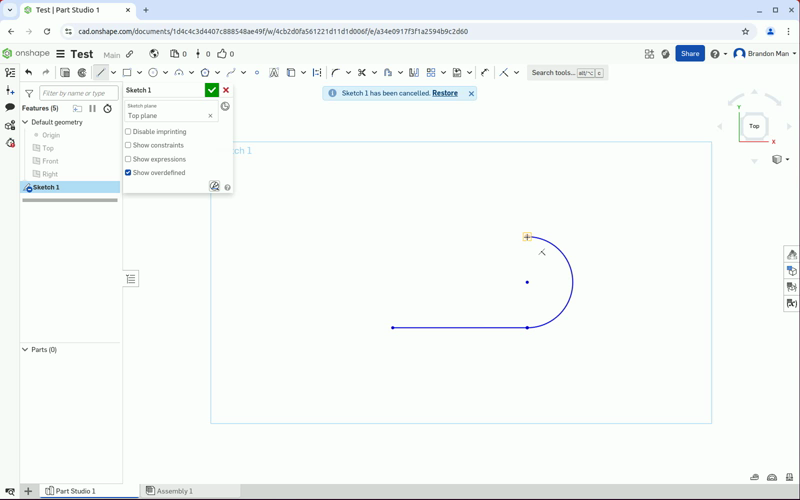
click(527, 236)
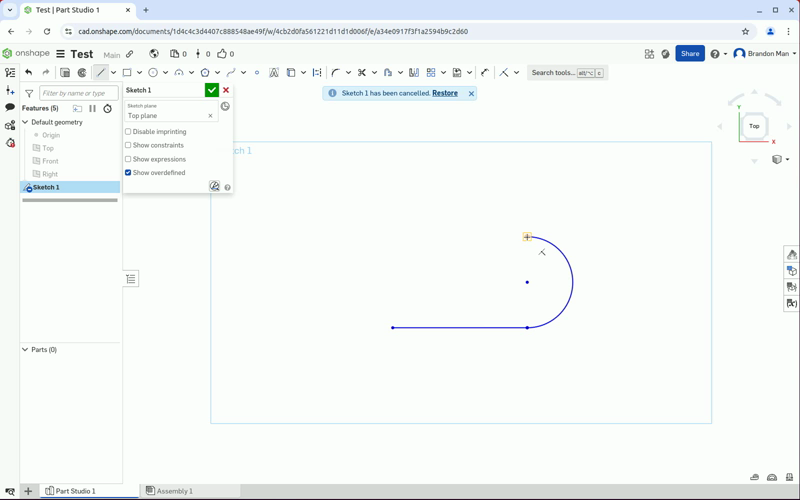
key_down(shift)
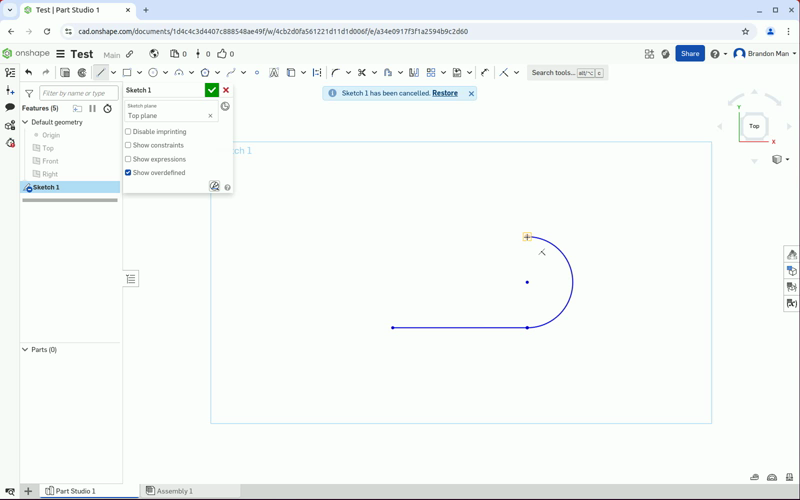
mouse_move(392, 236)
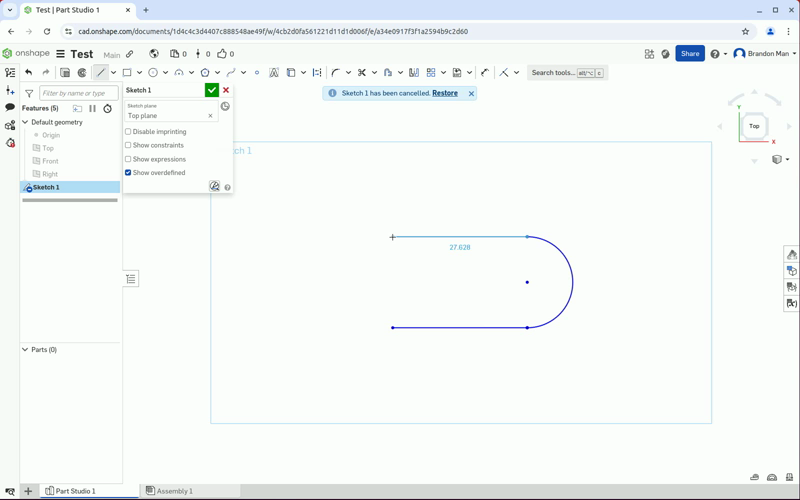
click(392, 236)
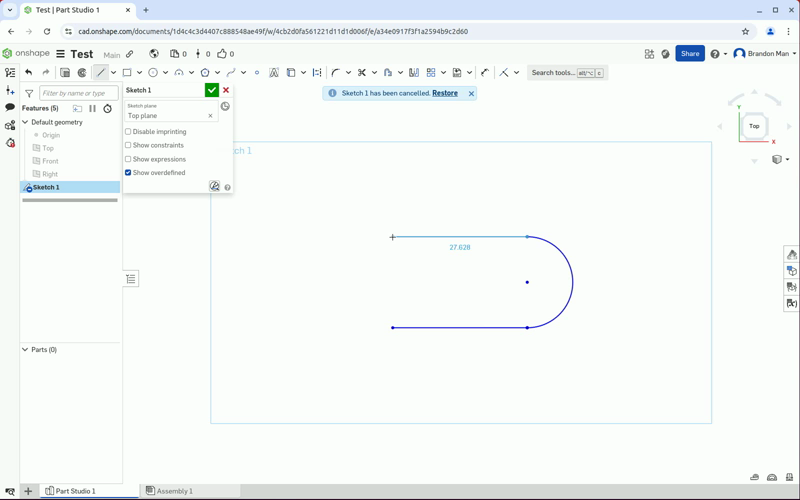
key_up(shift)
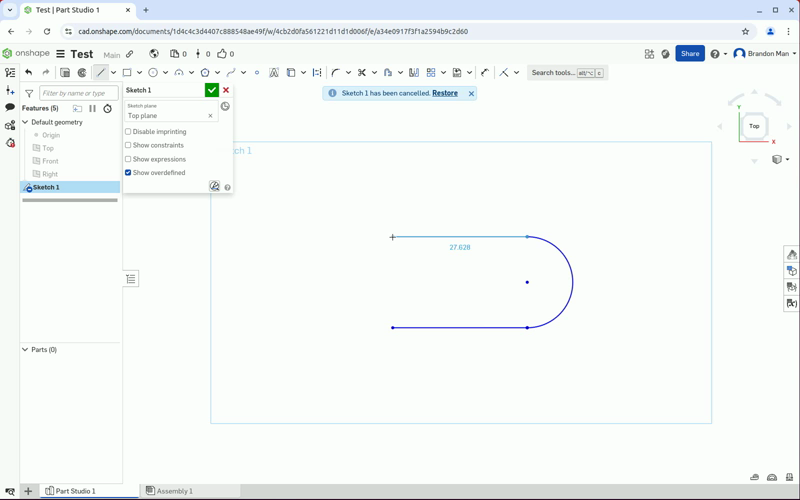
key_down(shift)
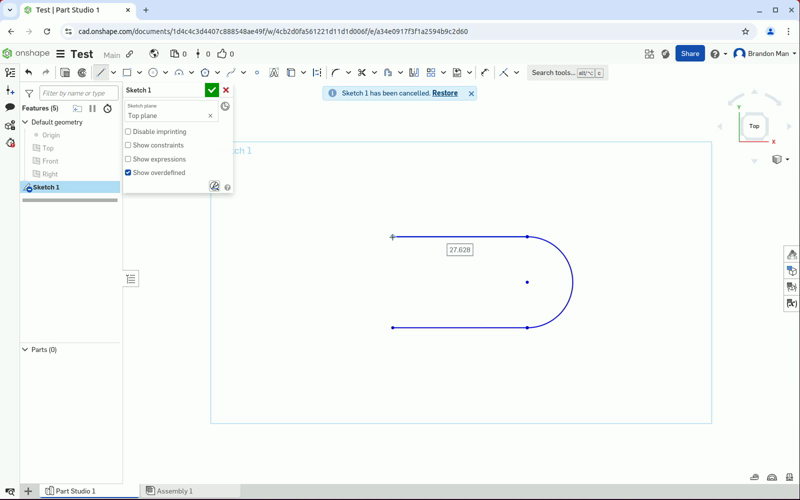
mouse_move(422, 236)
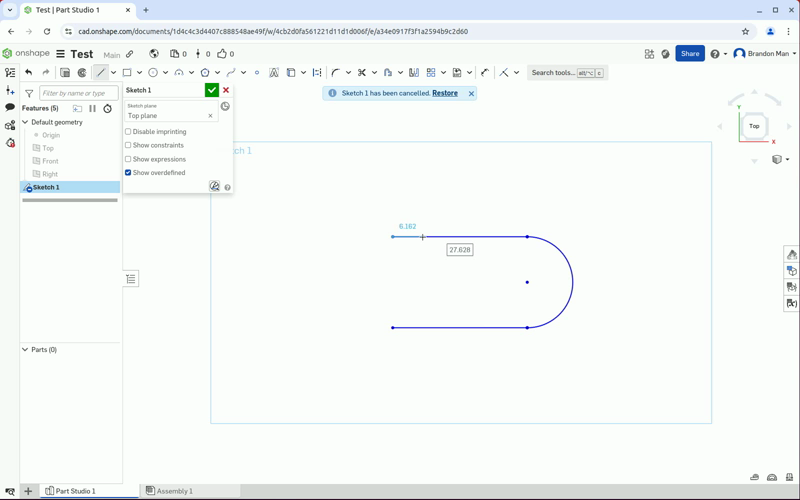
mouse_move(392, 259)
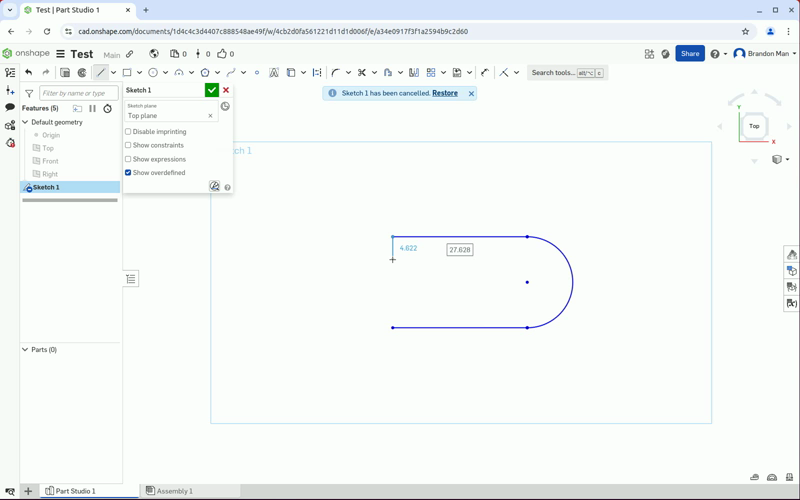
click(392, 259)
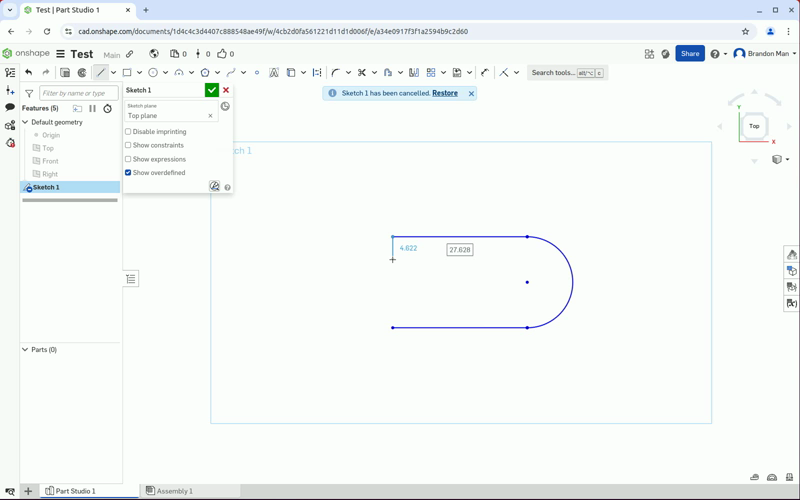
key_up(shift)
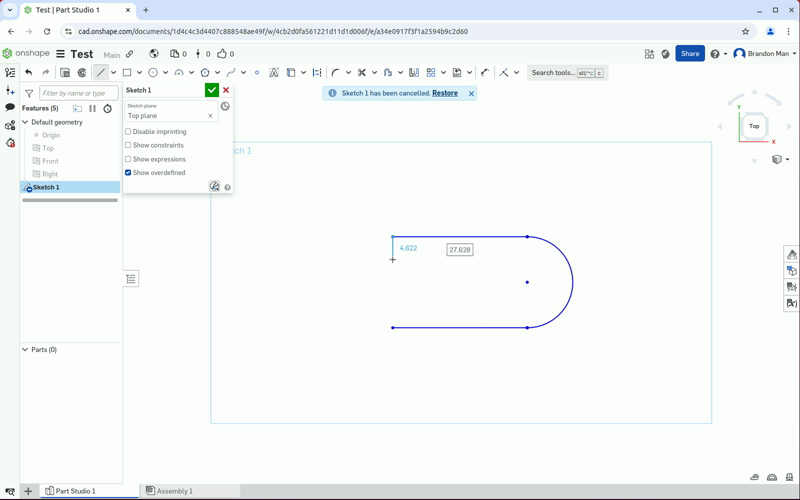
key_down(shift)
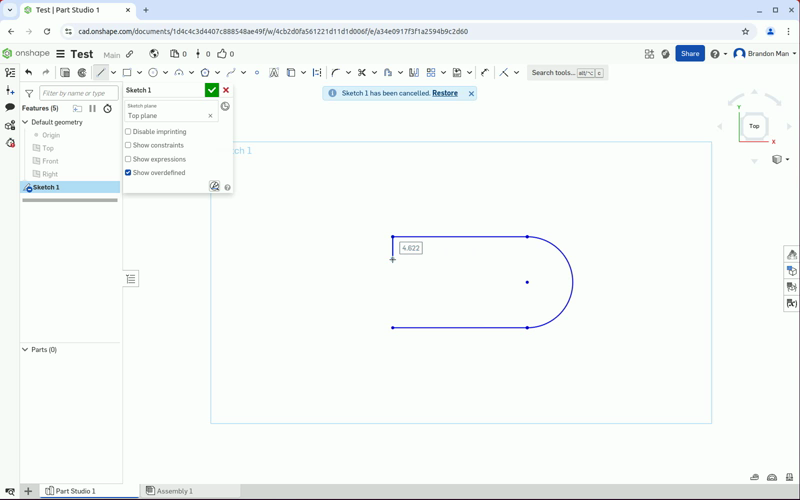
mouse_move(422, 259)
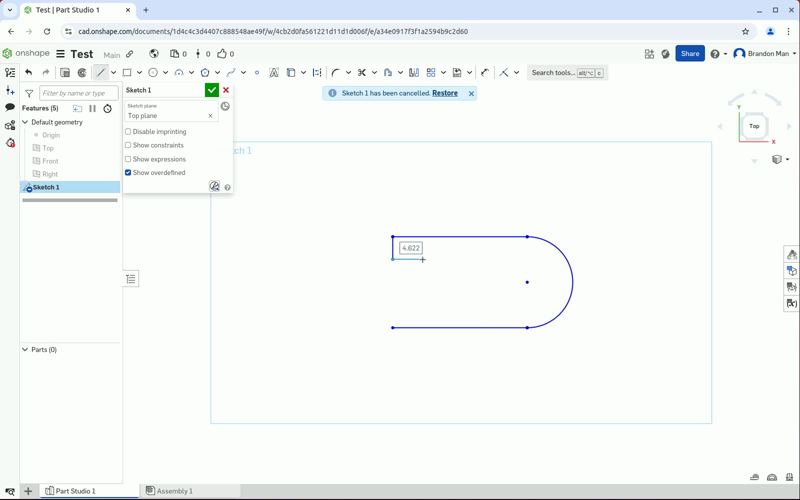
mouse_move(426, 259)
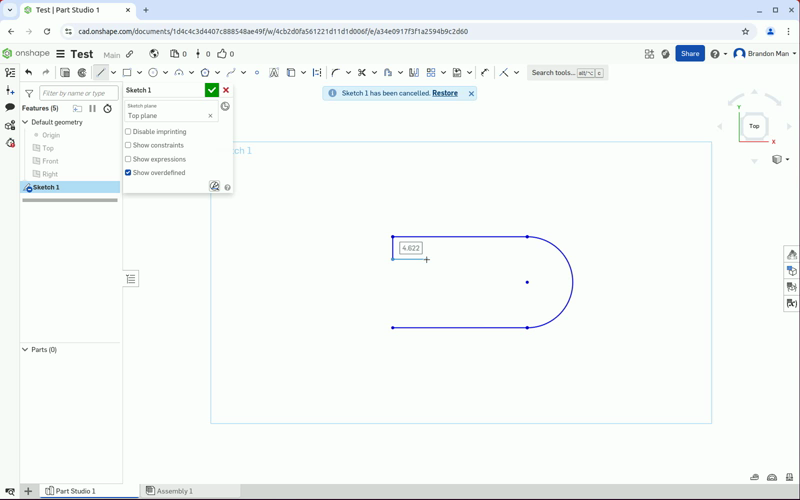
click(426, 259)
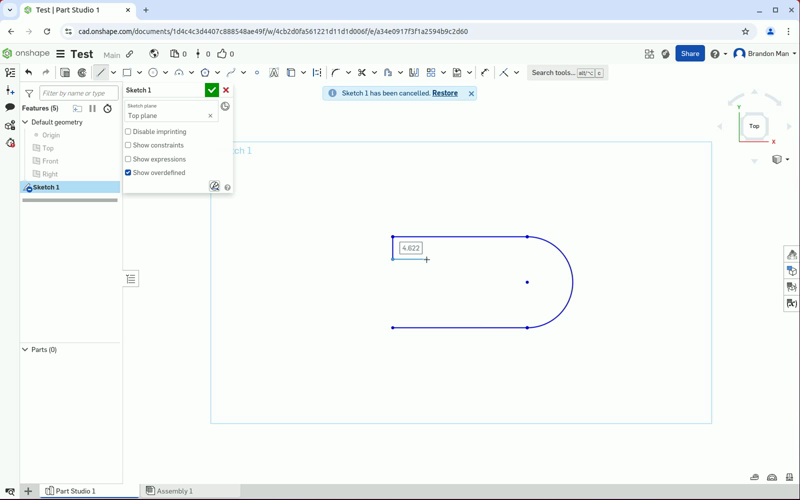
key_up(shift)
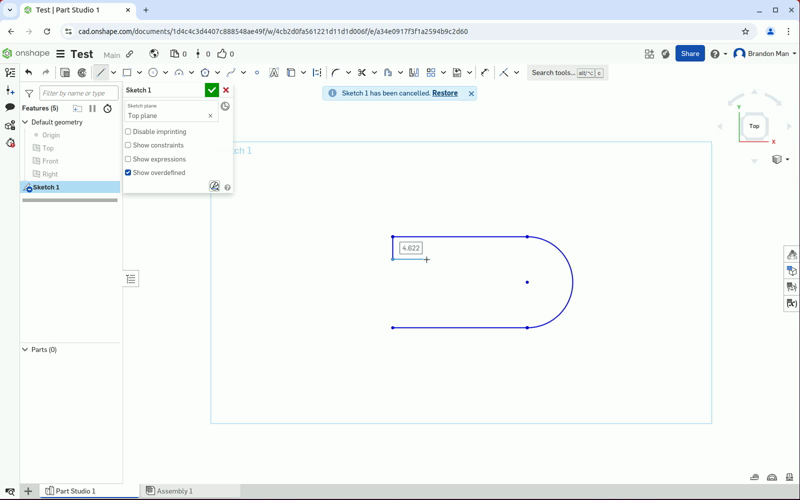
key(esc)
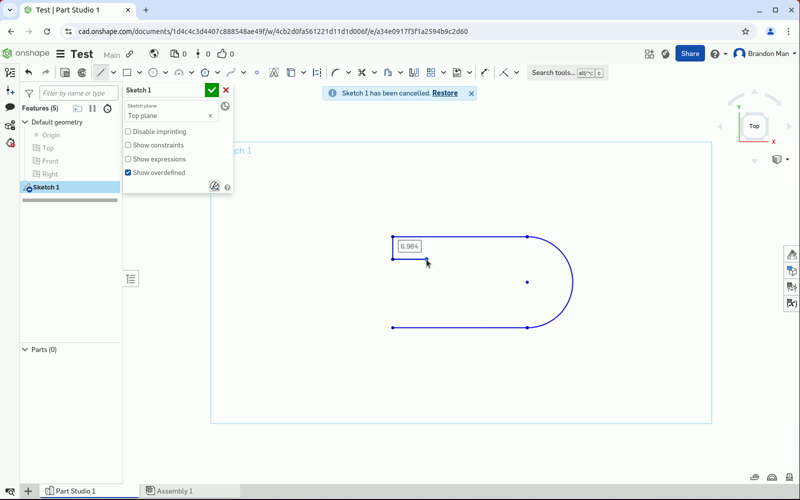
key(a)
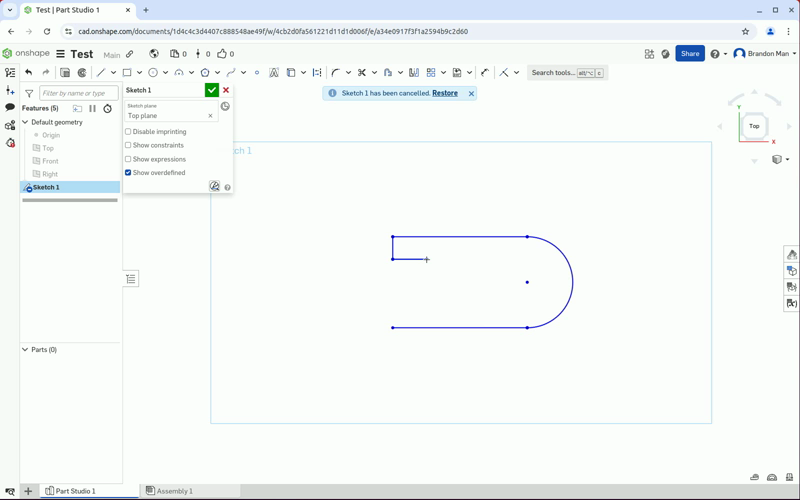
mouse_move(426, 259)
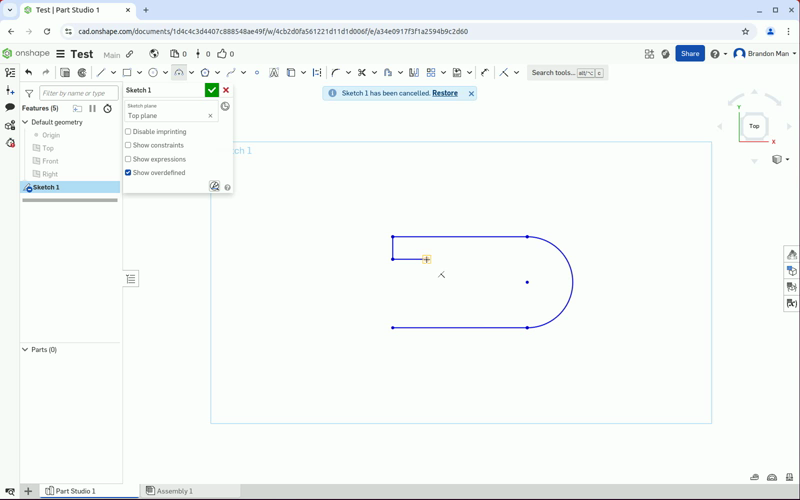
click(426, 259)
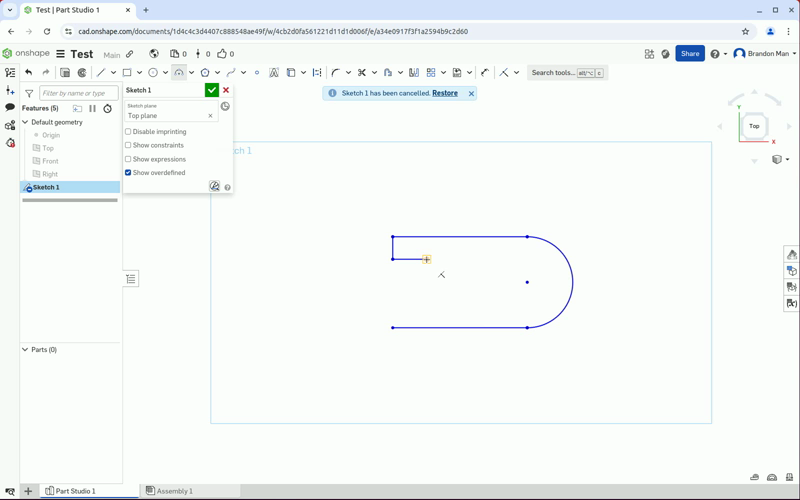
key_down(shift)
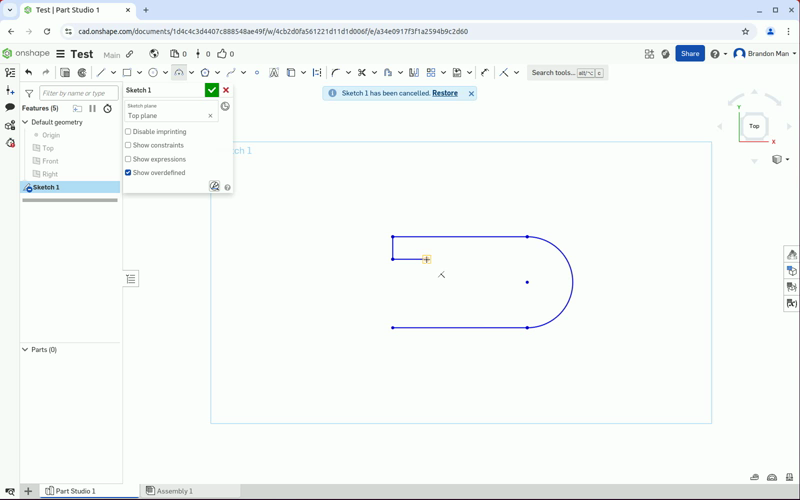
mouse_move(426, 304)
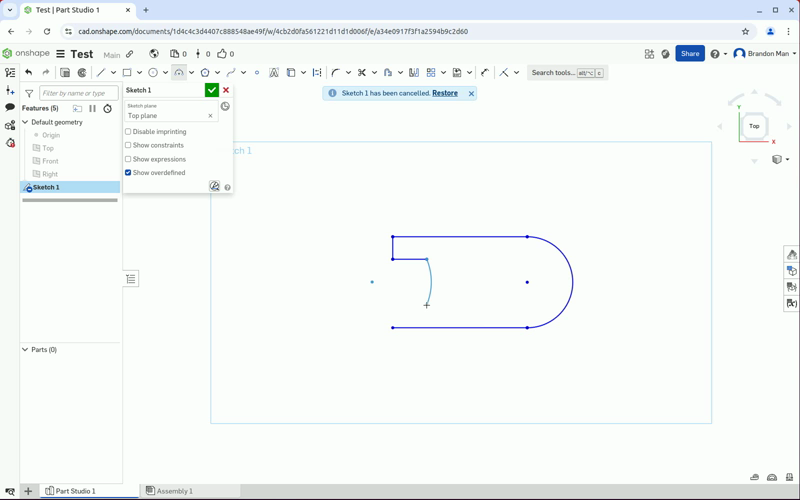
click(426, 304)
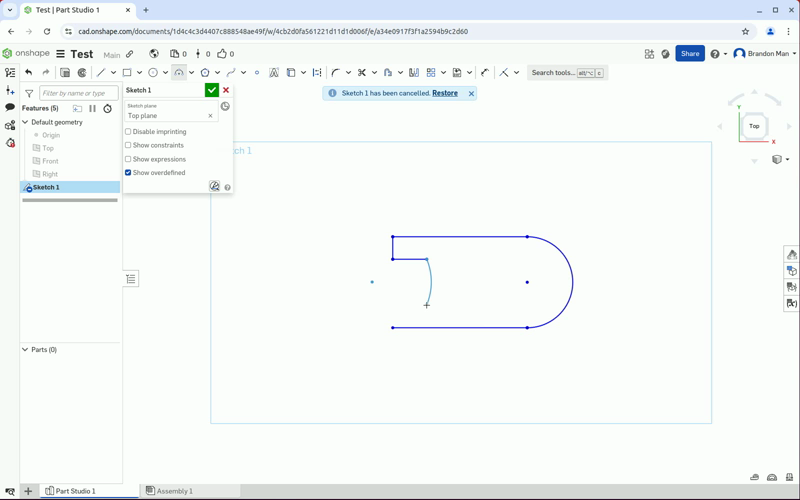
mouse_move(449, 282)
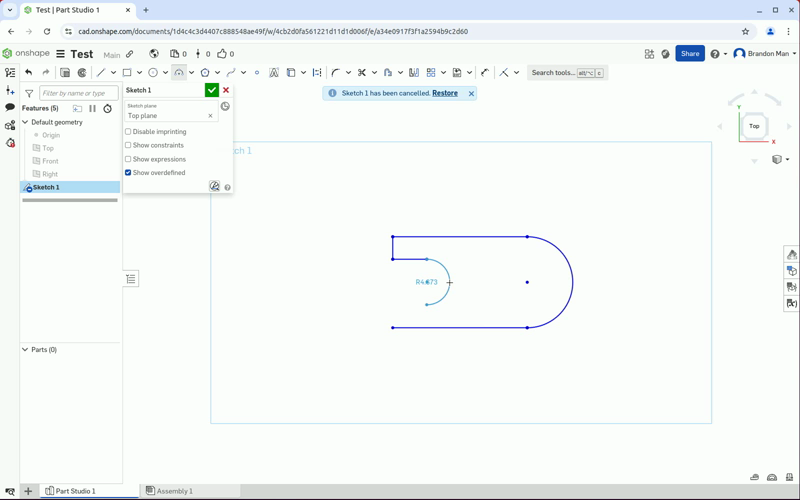
click(449, 282)
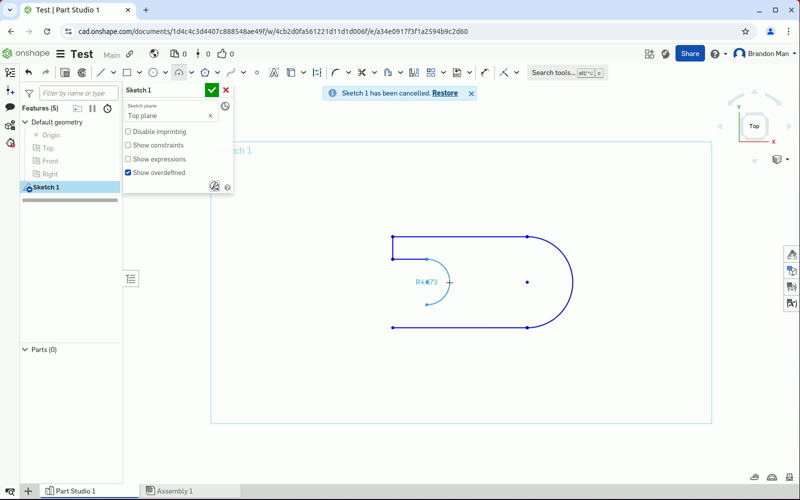
key_up(shift)
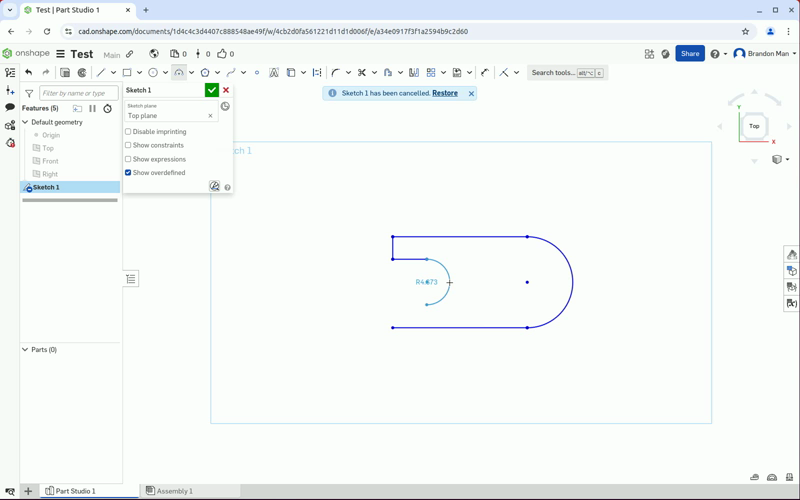
key(esc)
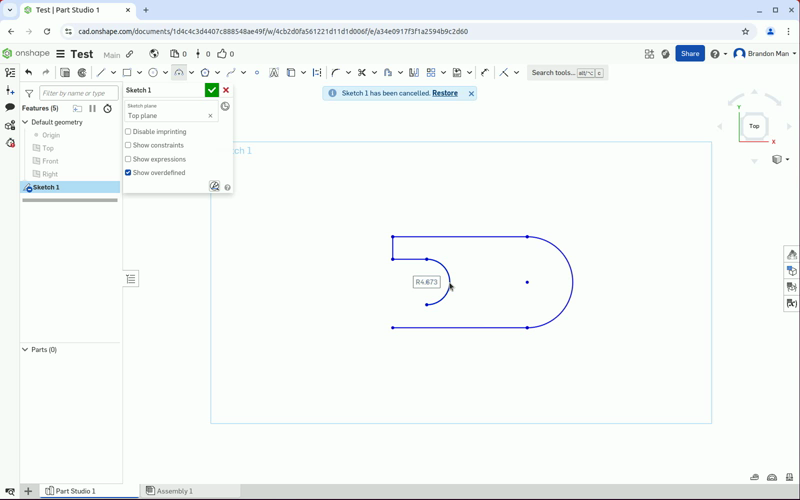
key(l)
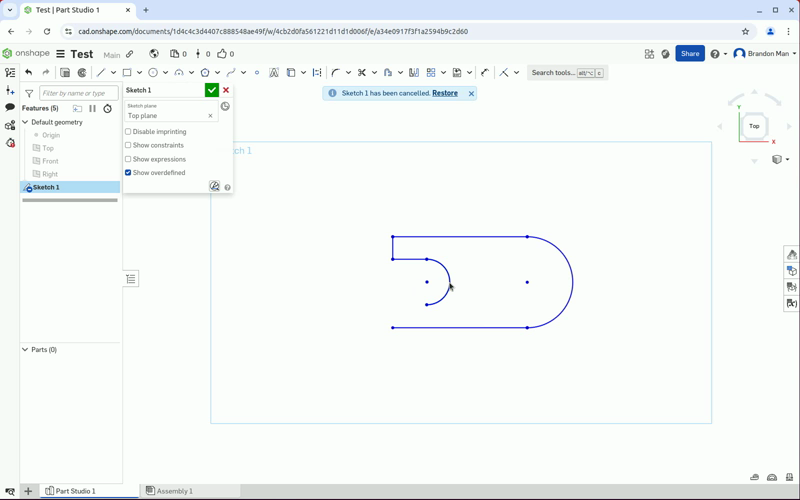
mouse_move(426, 304)
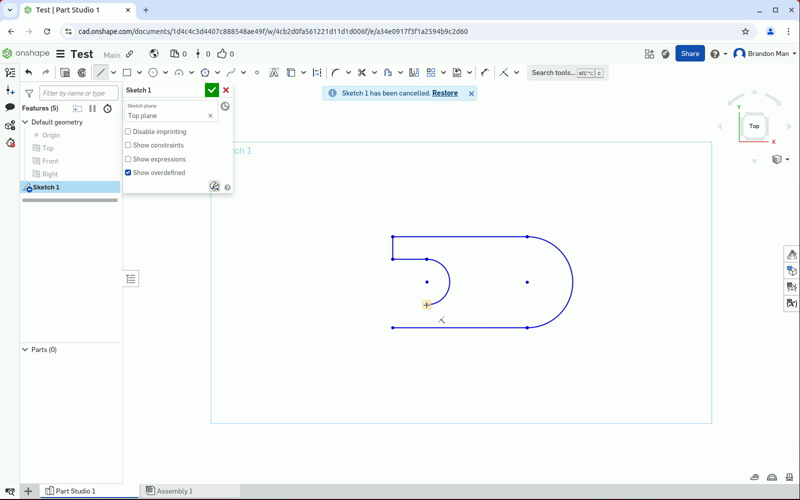
click(426, 304)
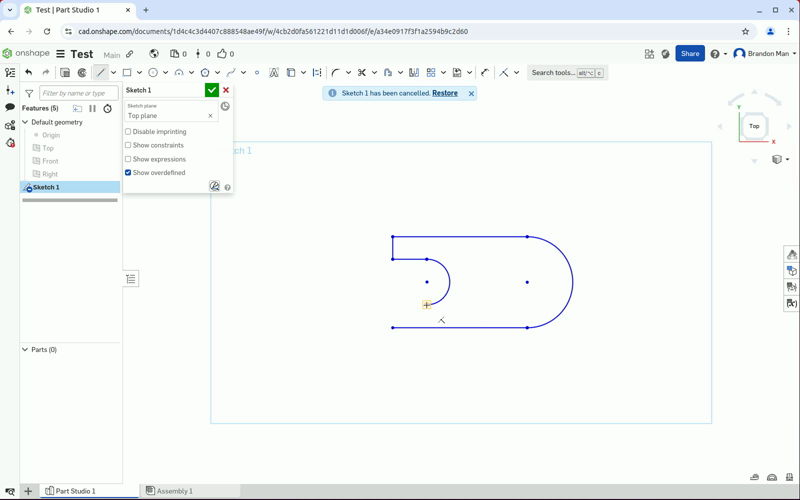
key_down(shift)
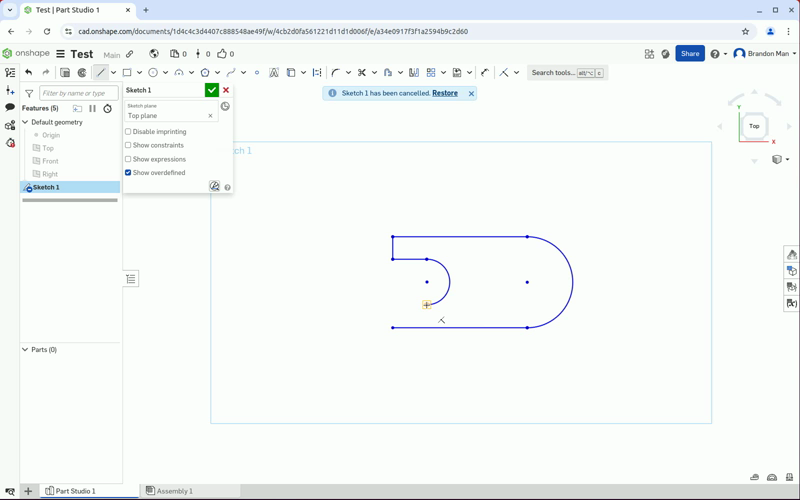
mouse_move(456, 304)
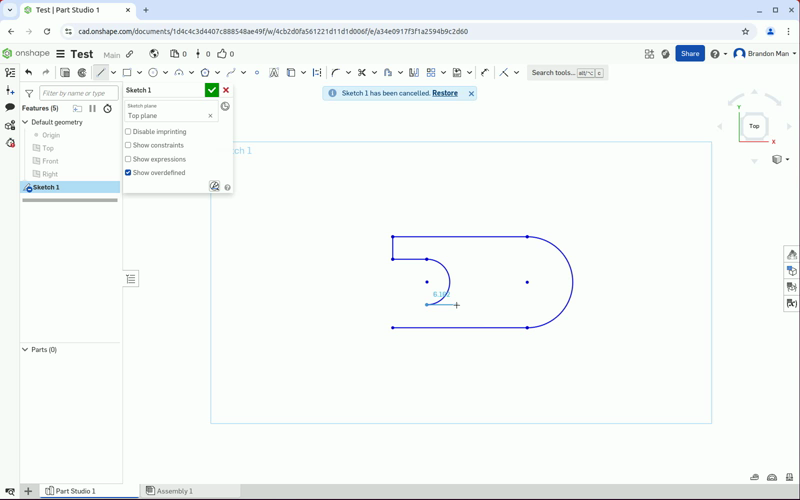
mouse_move(392, 304)
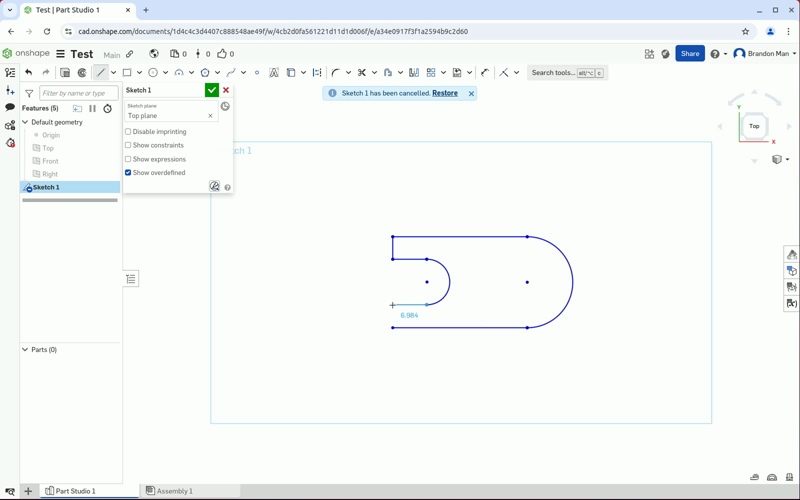
click(392, 304)
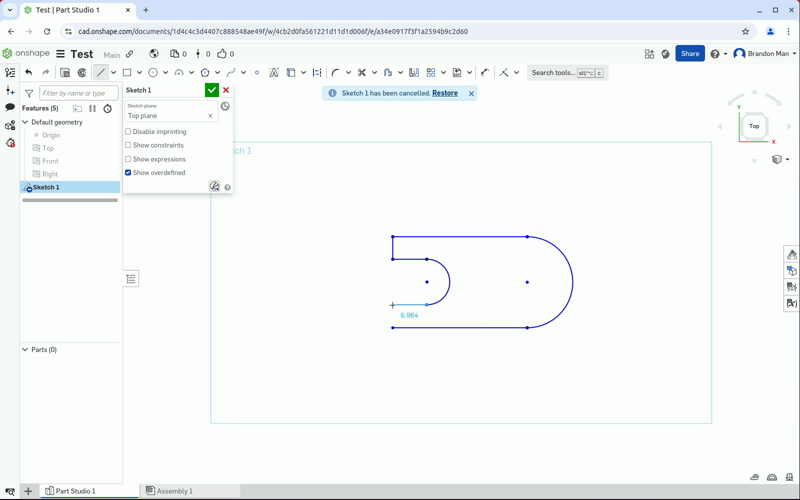
key_up(shift)
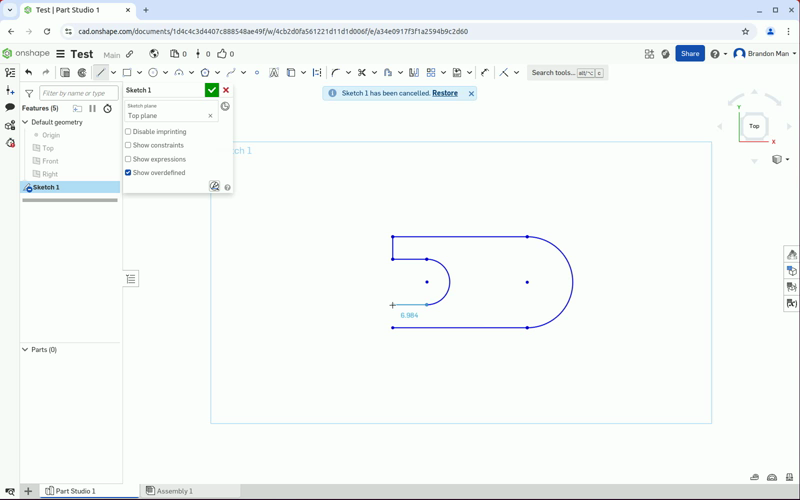
mouse_move(422, 304)
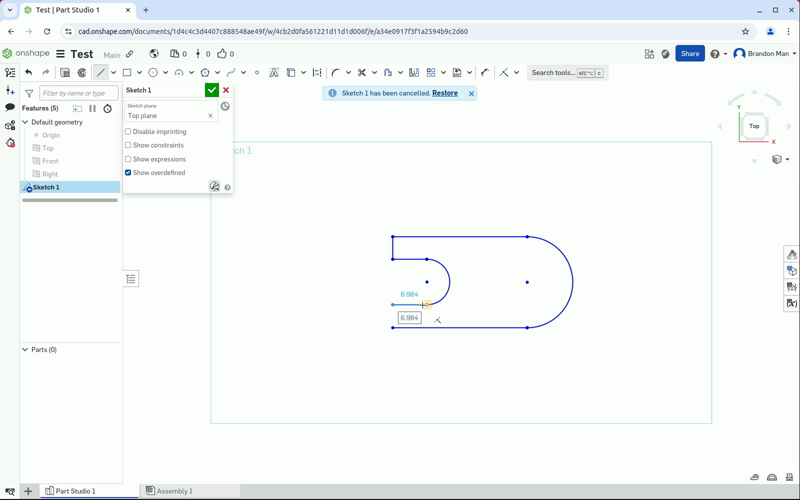
key_down(shift)
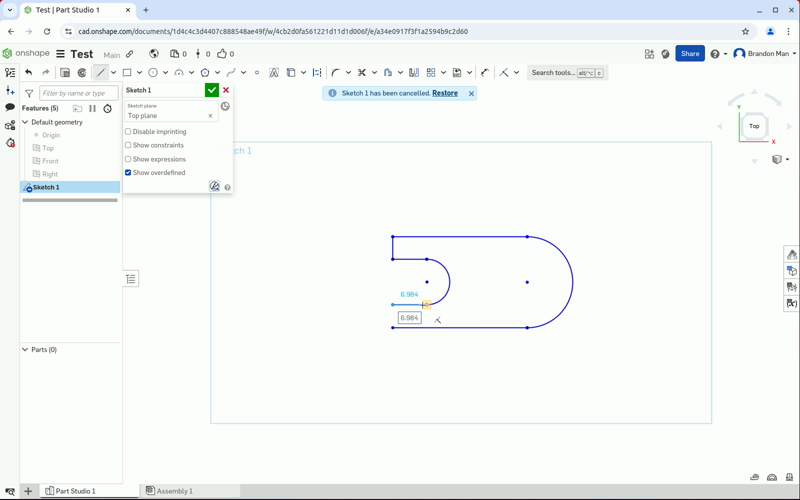
mouse_move(392, 327)
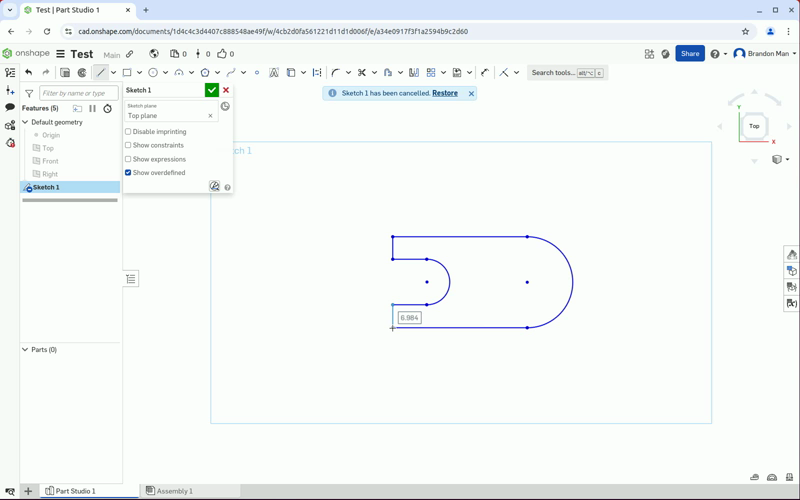
key_up(shift)
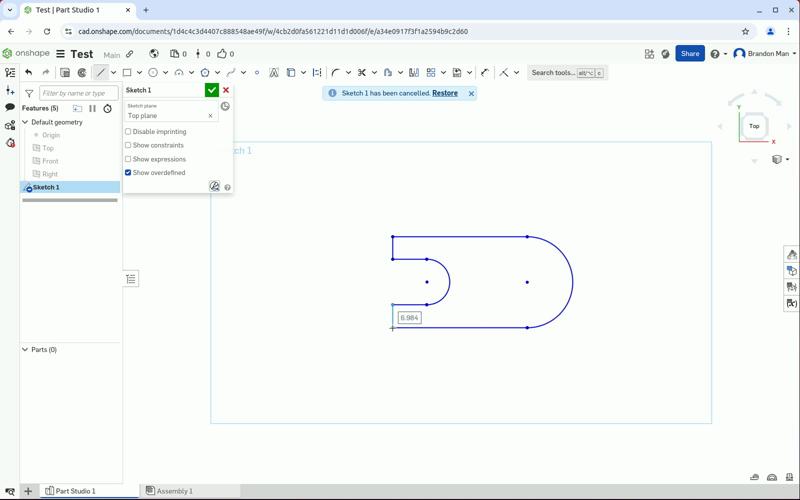
click(392, 327)
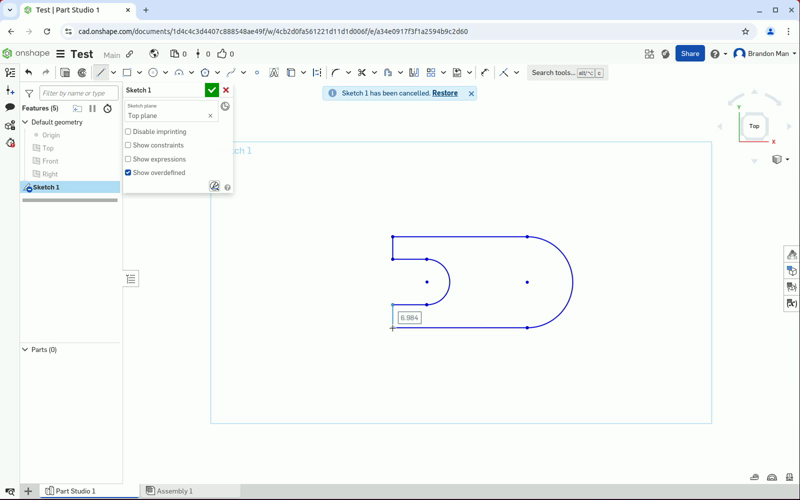
key(esc)
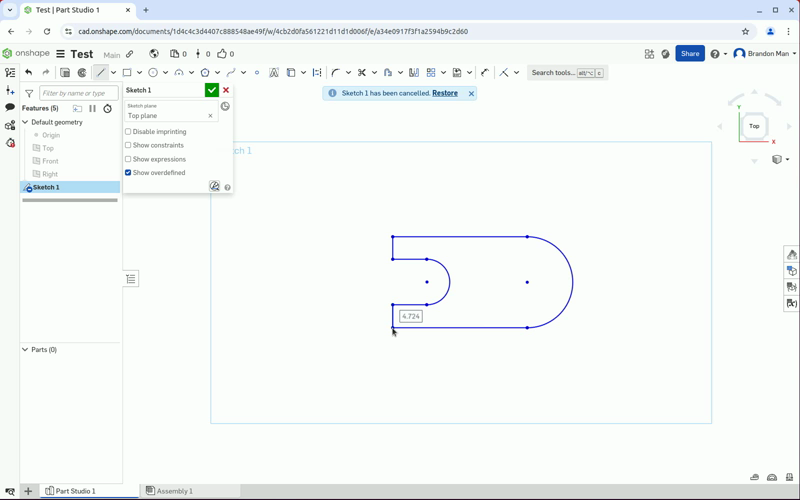
mouse_move(533, 253)
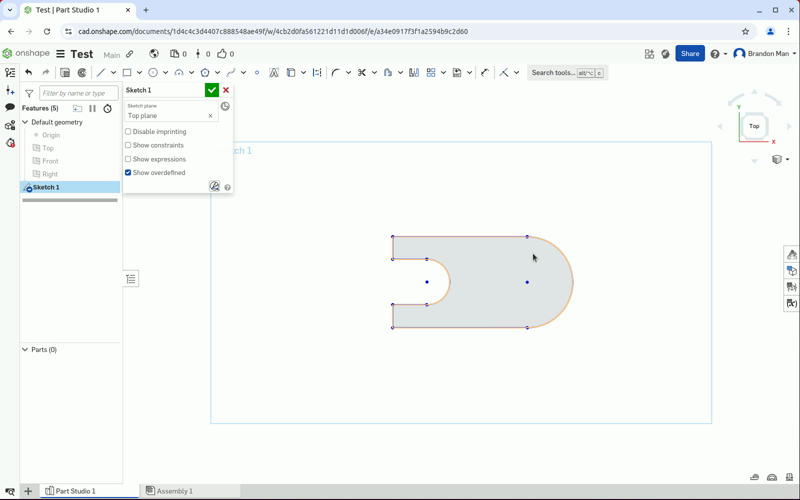
scroll(6)
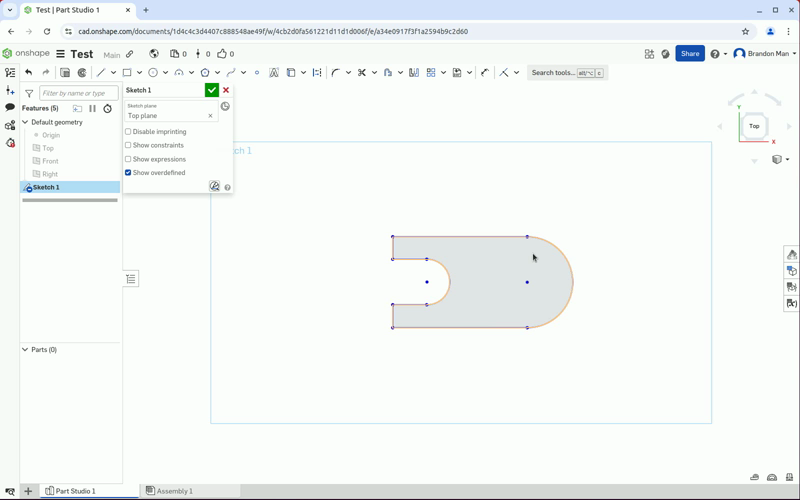
scroll(6)
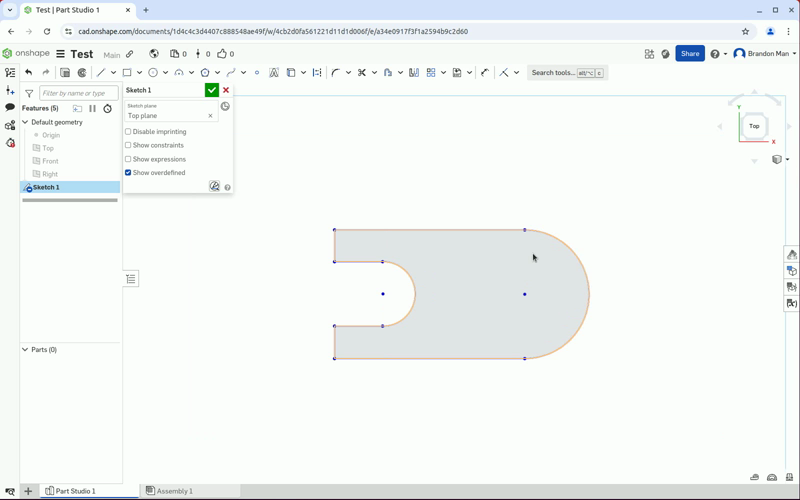
scroll(6)
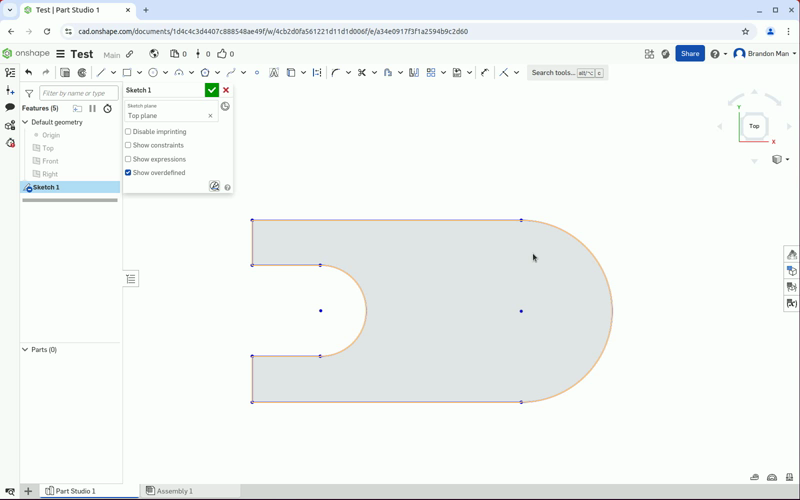
scroll(6)
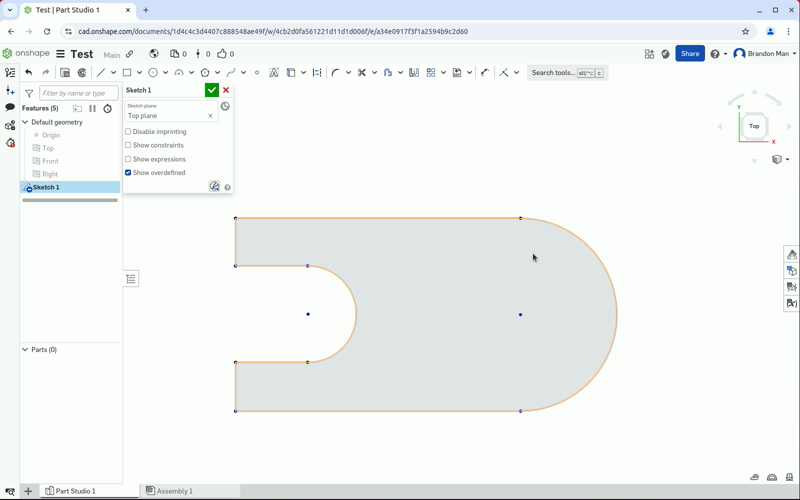
scroll(6)
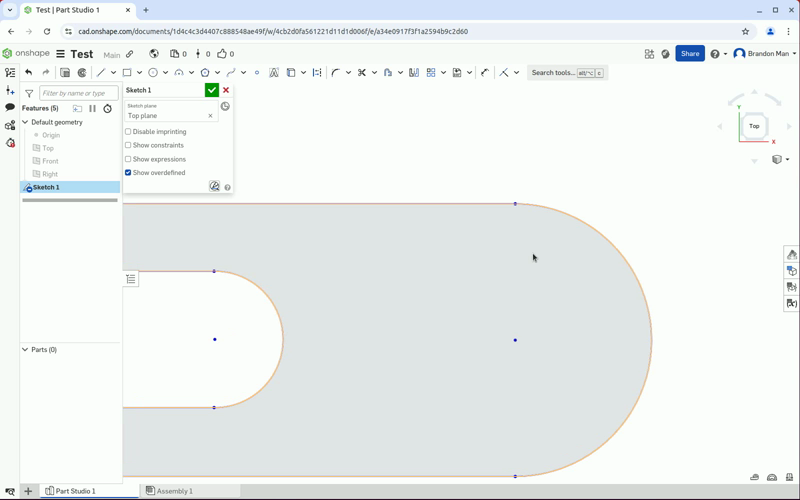
scroll(6)
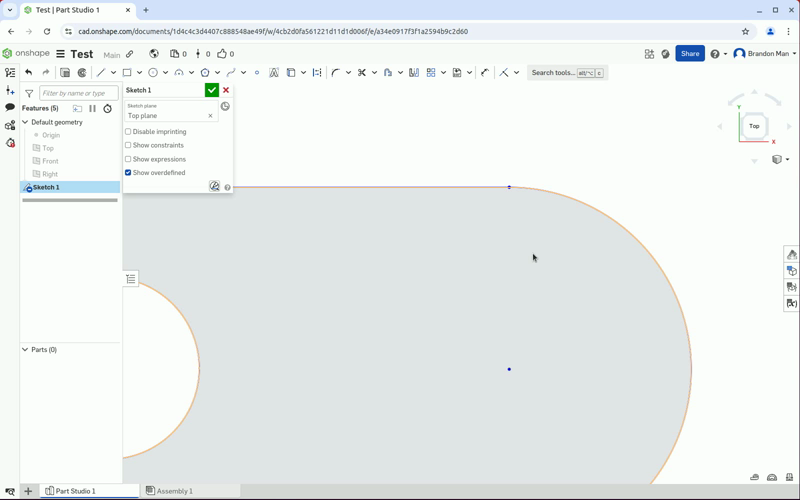
scroll(6)
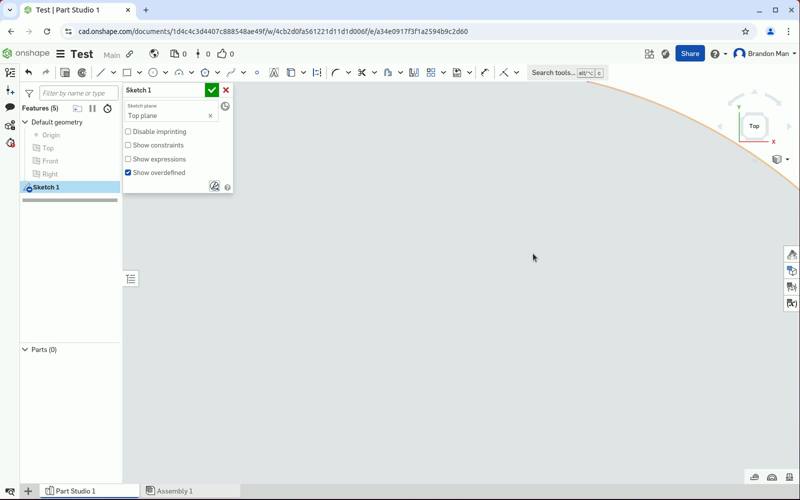
click(533, 253)
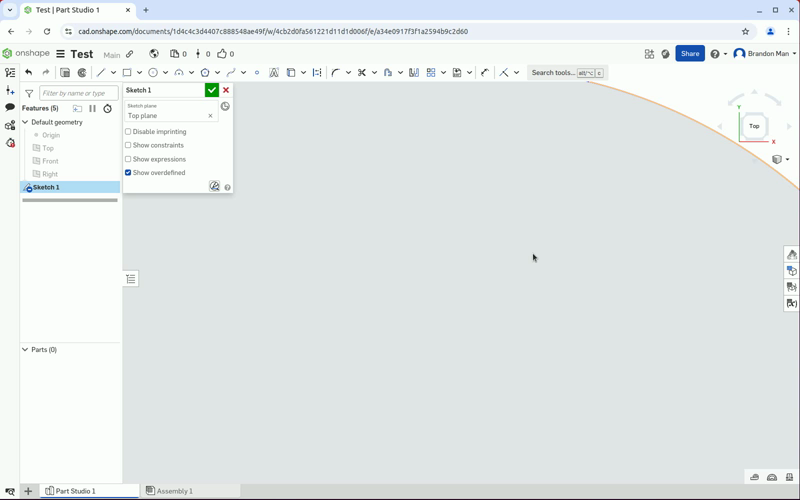
scroll(-6)
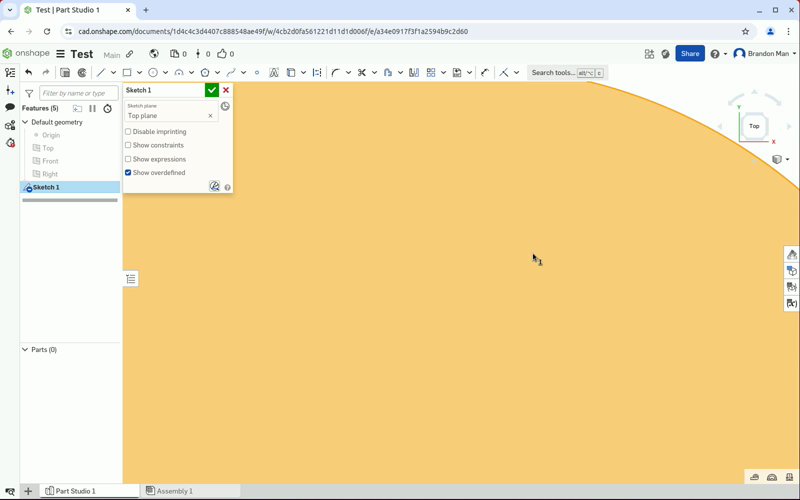
scroll(-6)
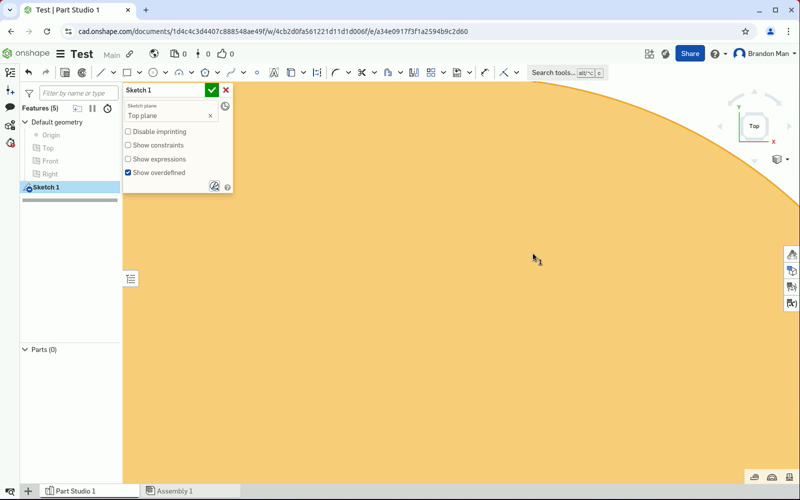
scroll(-6)
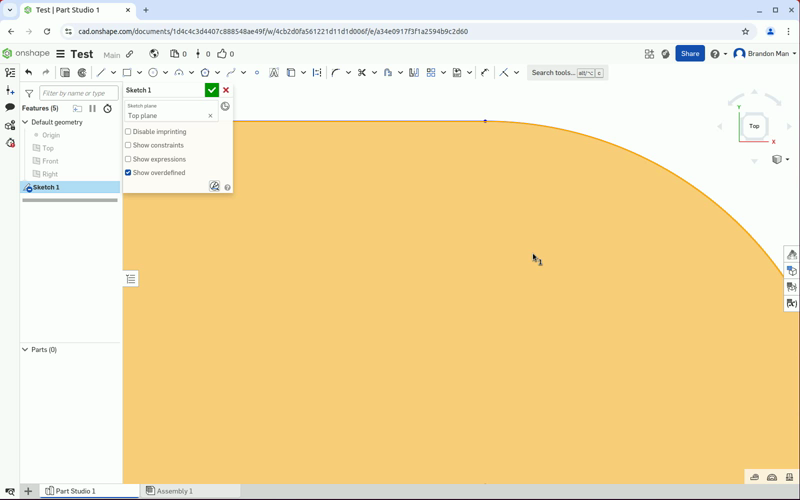
scroll(-6)
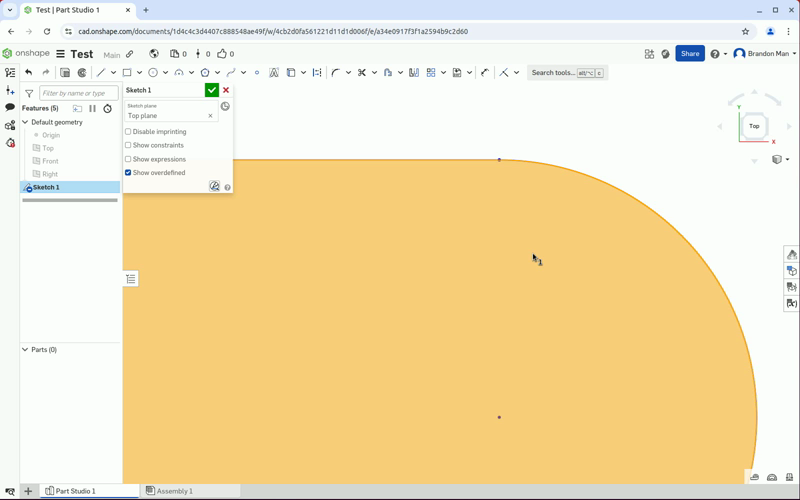
scroll(-6)
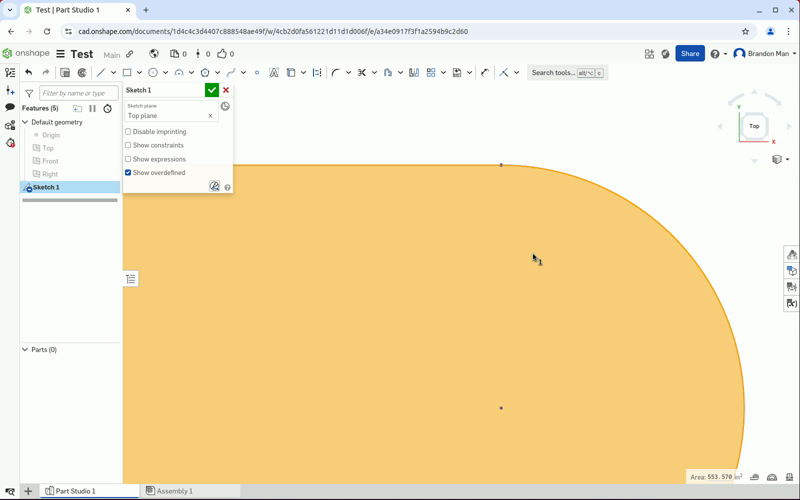
scroll(-6)
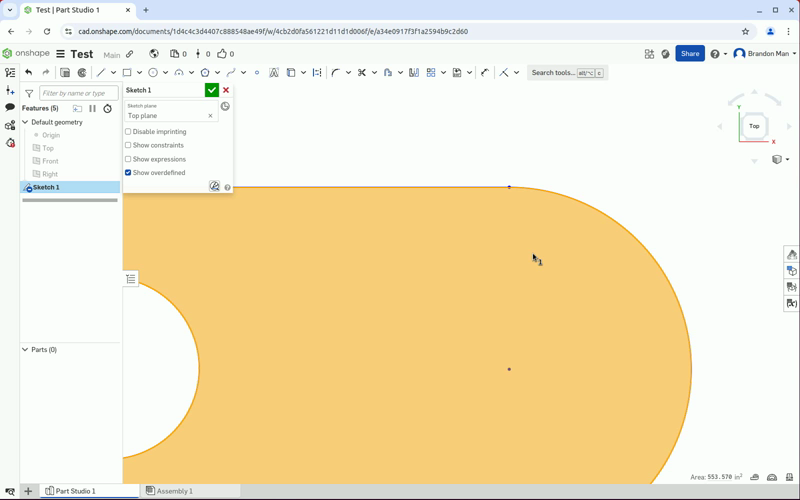
scroll(-6)
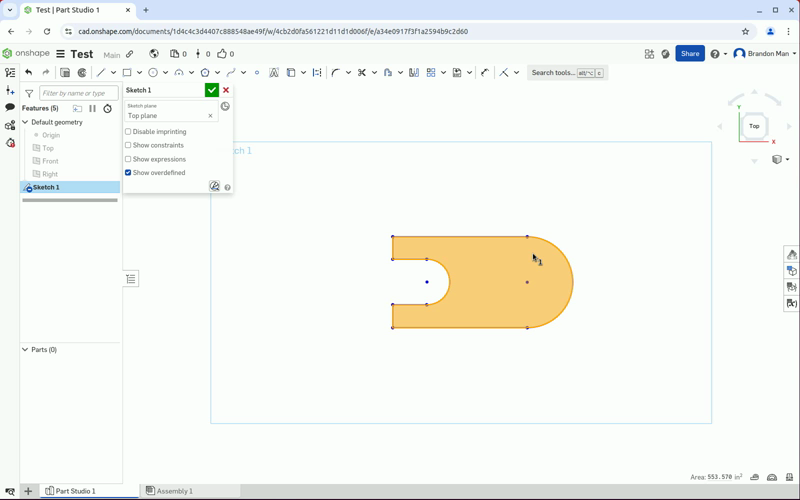
mouse_move(73, 352)
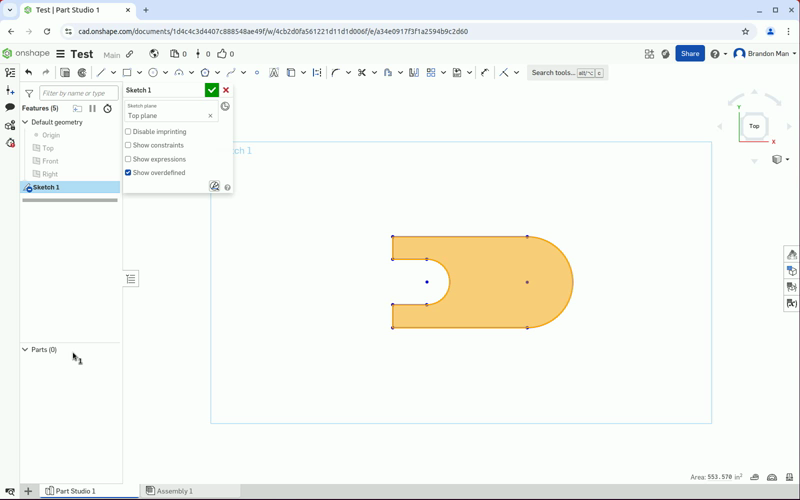
key(shift+y)
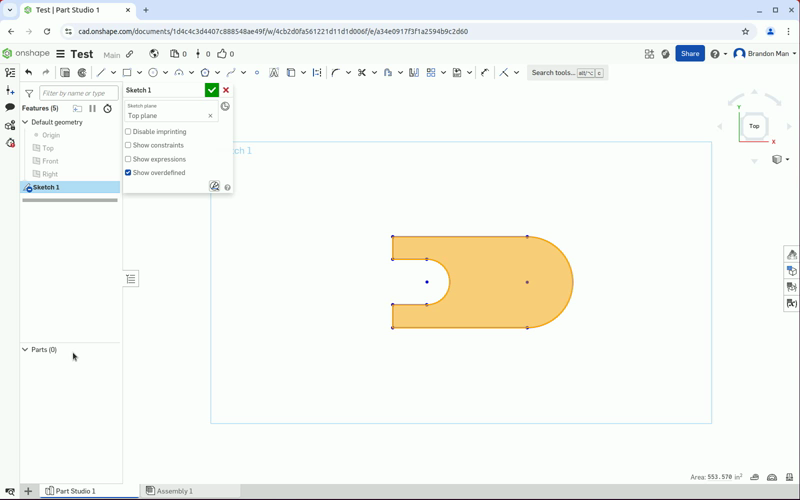
key(shift+e)
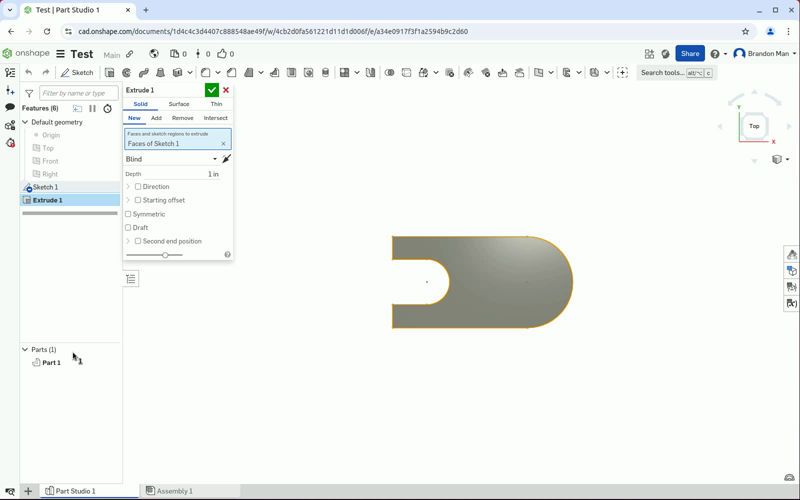
mouse_move(143, 106)
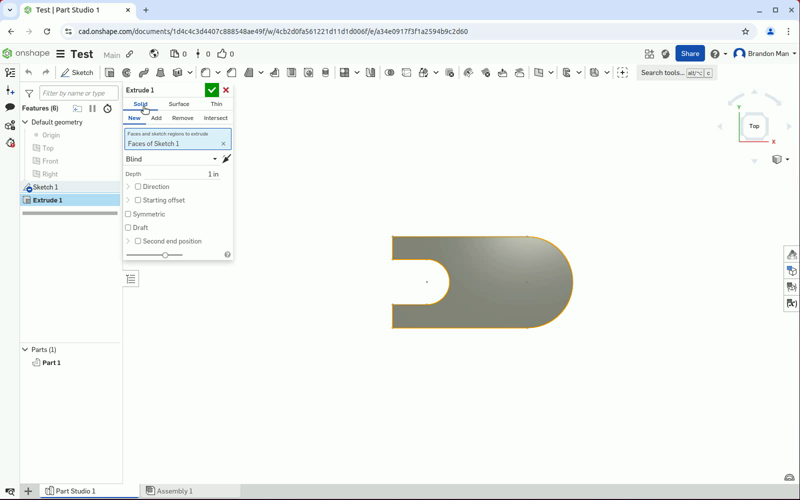
click(143, 106)
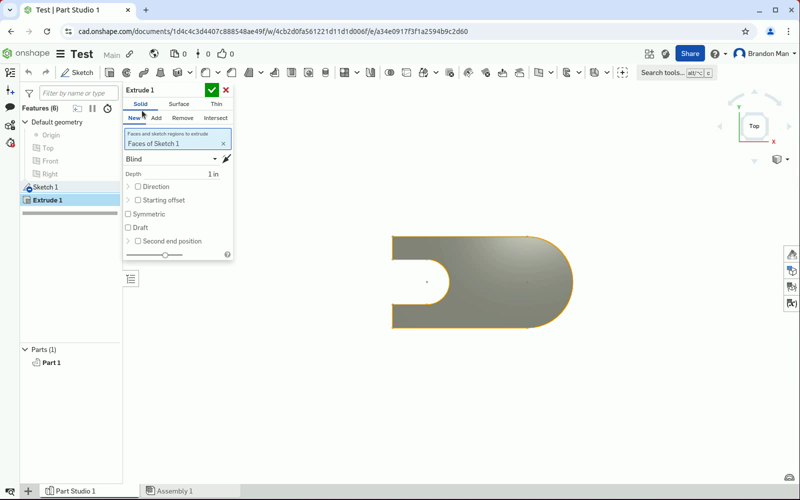
mouse_move(137, 120)
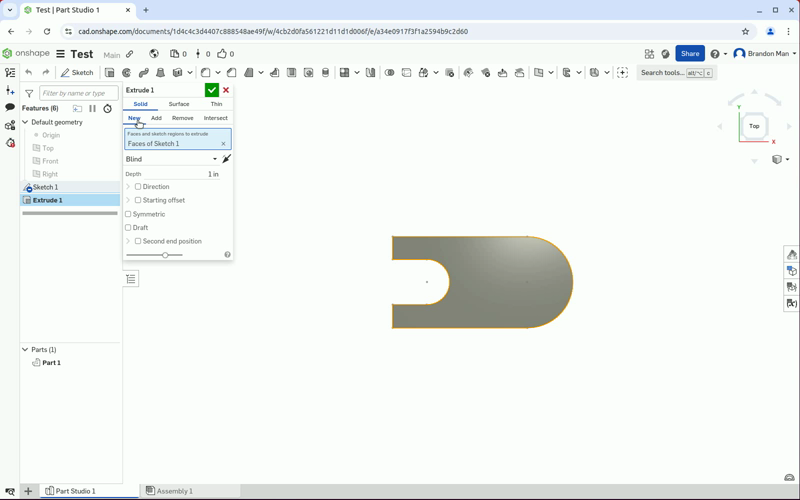
click(137, 120)
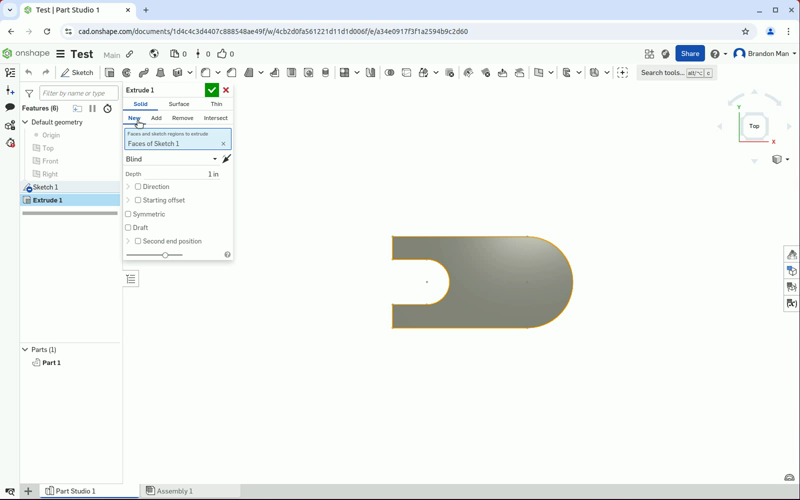
key(tab, 4)
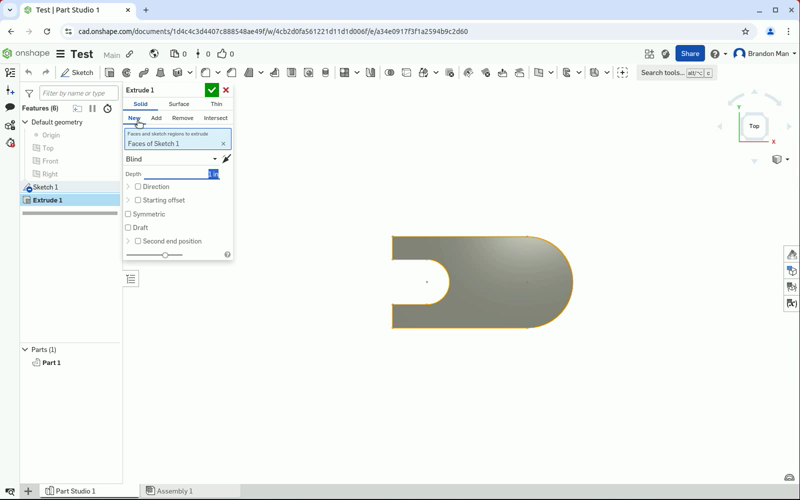
text(9.147)
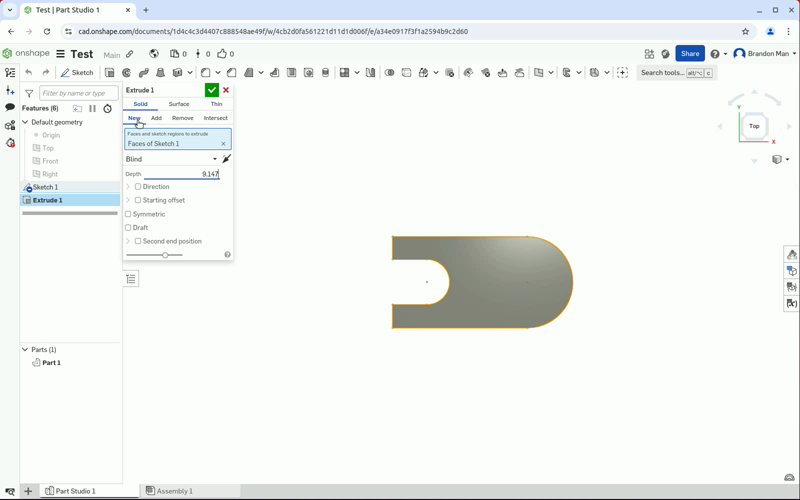
key(enter)
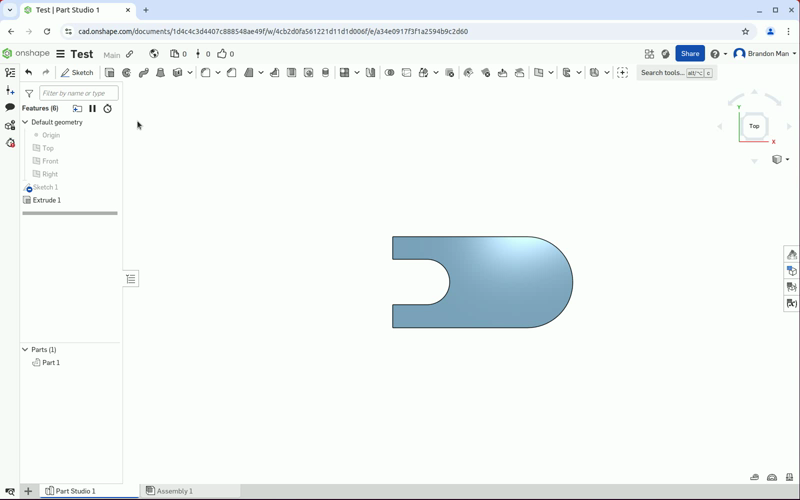
key(shift+h)
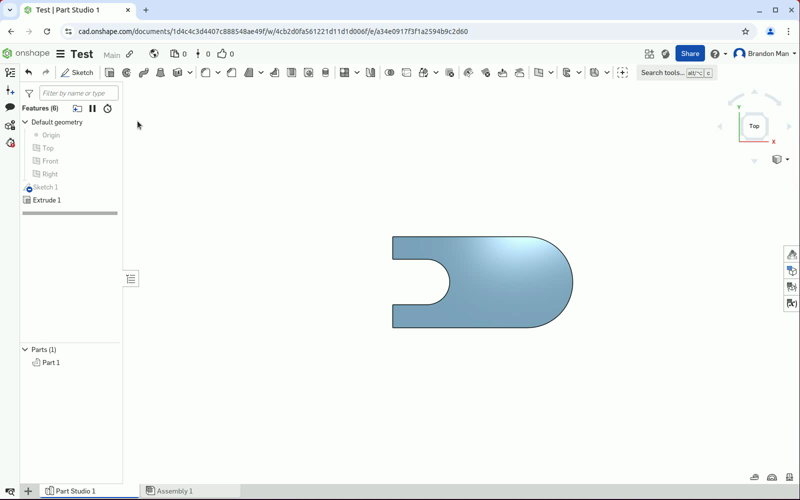
key(shift+h)
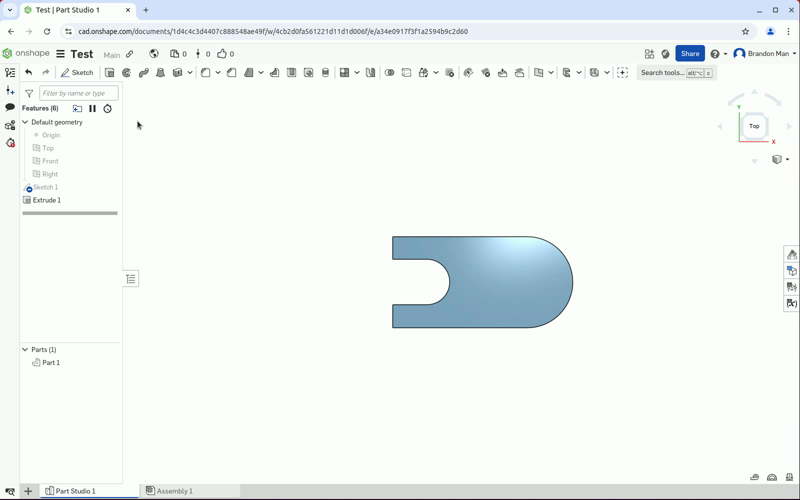
mouse_move(73, 189)
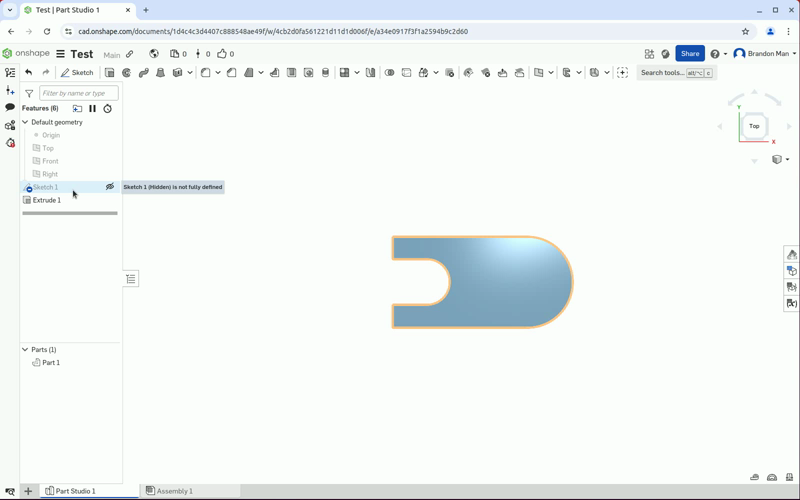
click(73, 189)
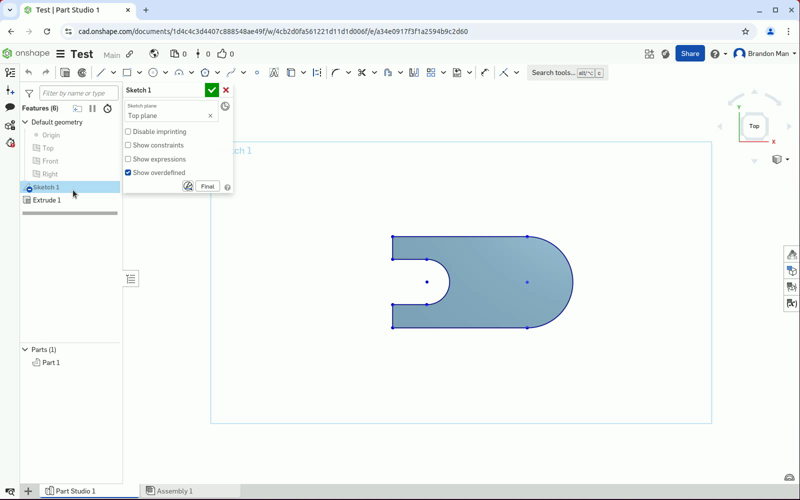
mouse_move(229, 92)
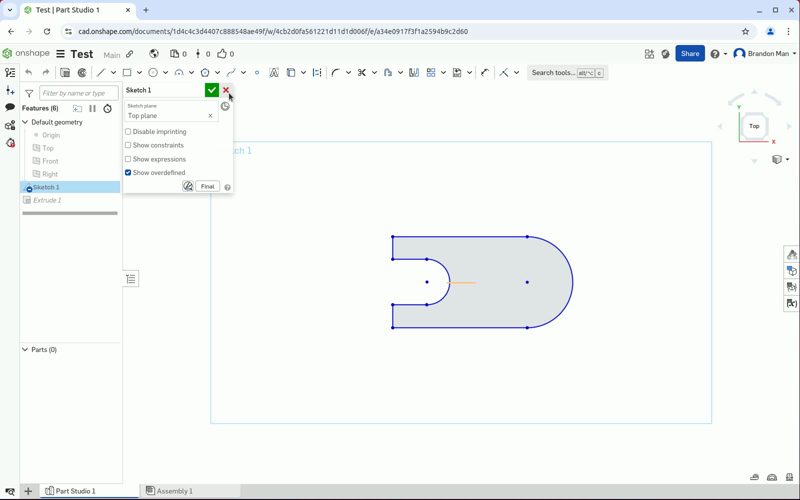
click(229, 92)
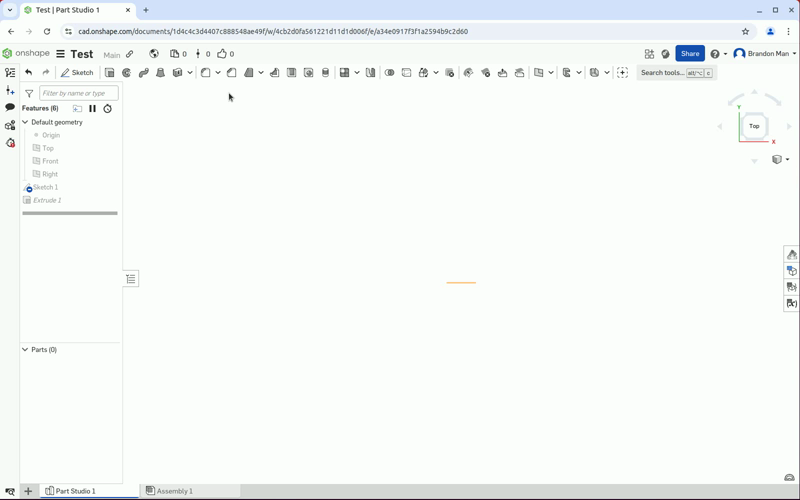
mouse_move(541, 75)
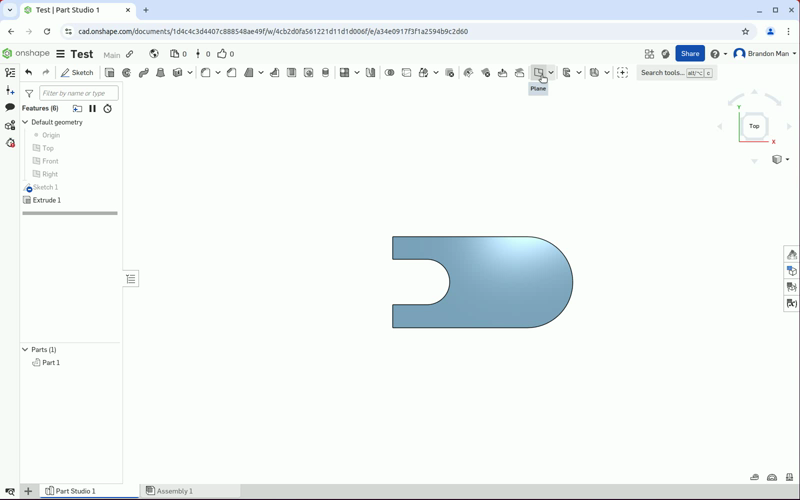
click(541, 75)
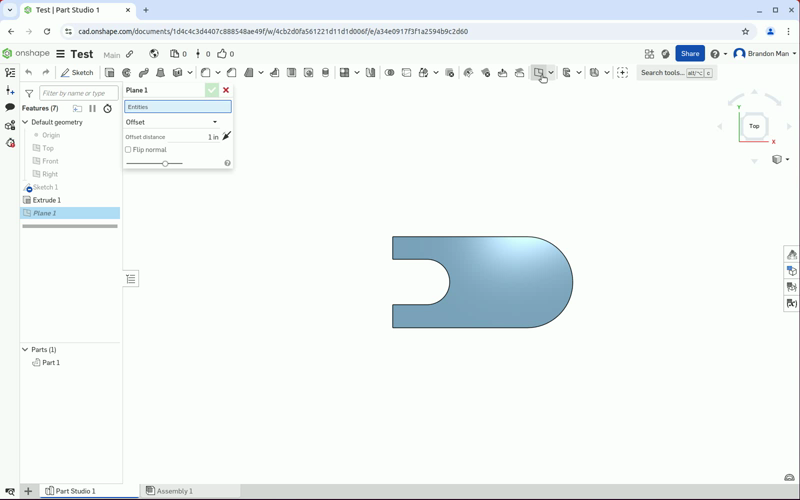
mouse_move(73, 150)
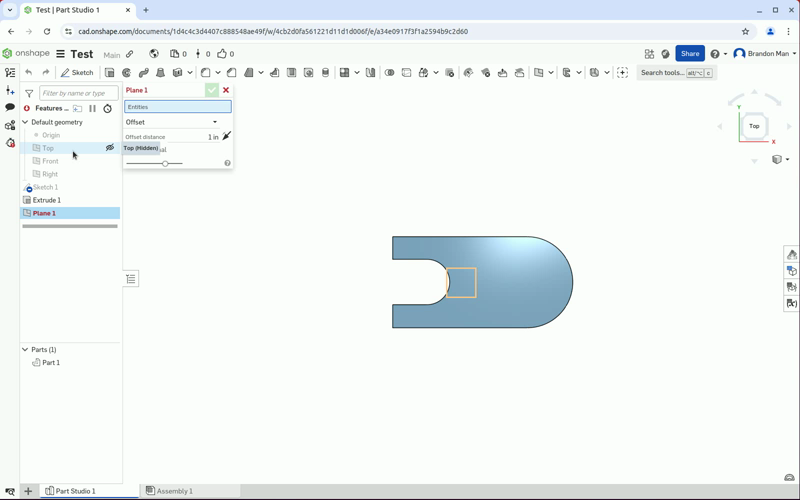
click(73, 150)
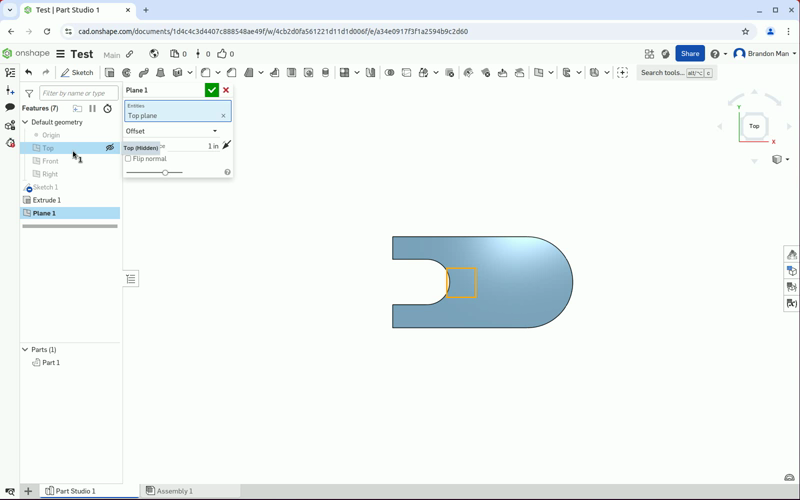
key(tab, 2)
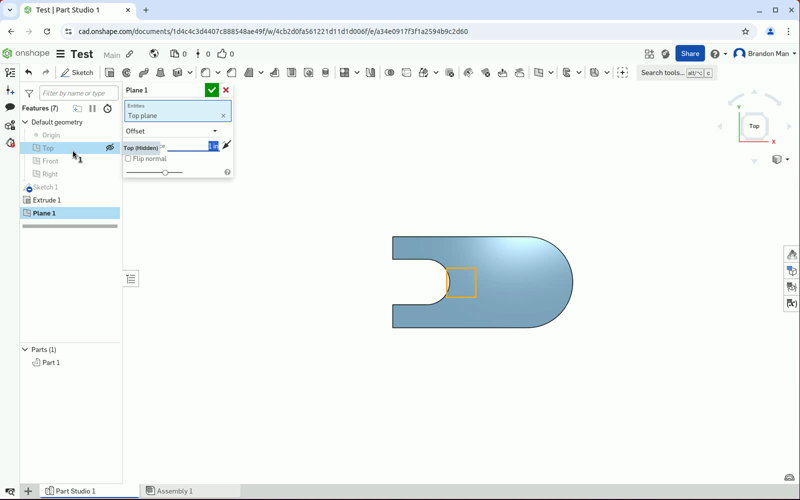
text(9.151)
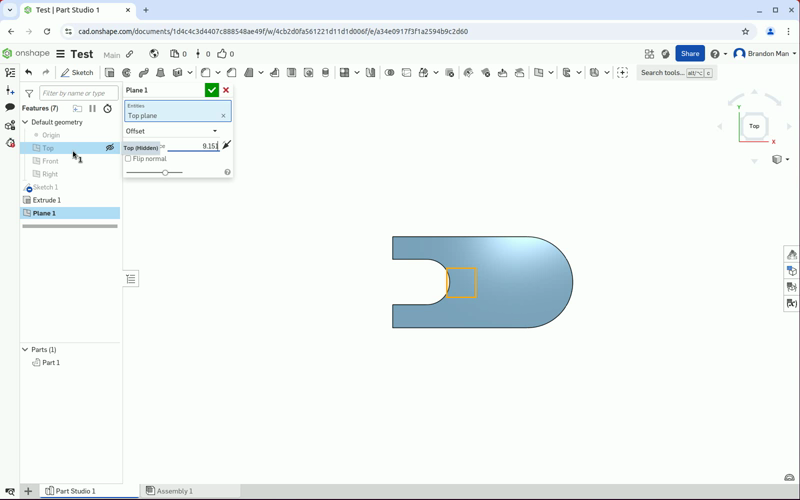
key(enter, 2)
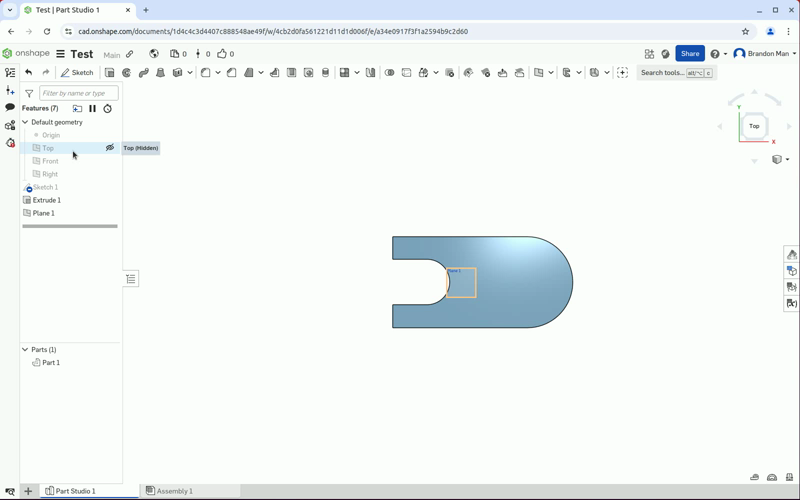
key(shift+s)
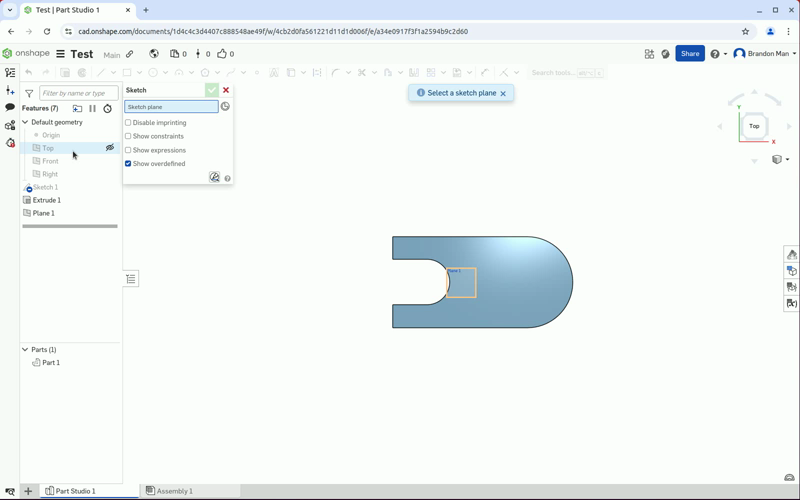
mouse_move(73, 215)
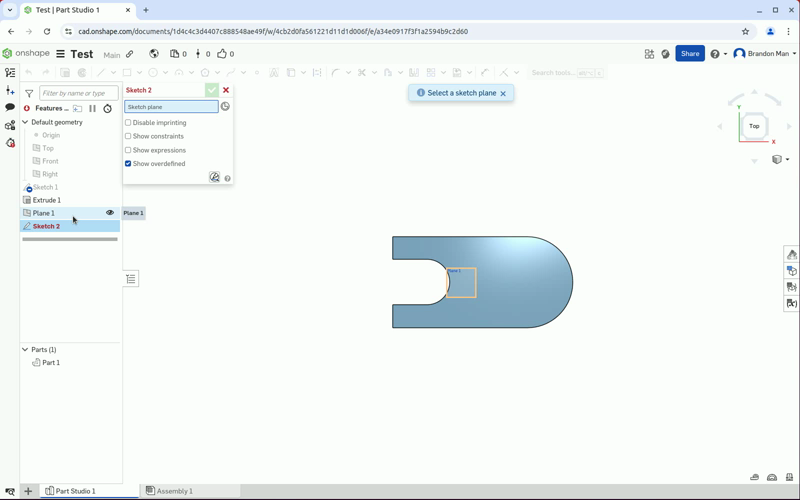
click(73, 215)
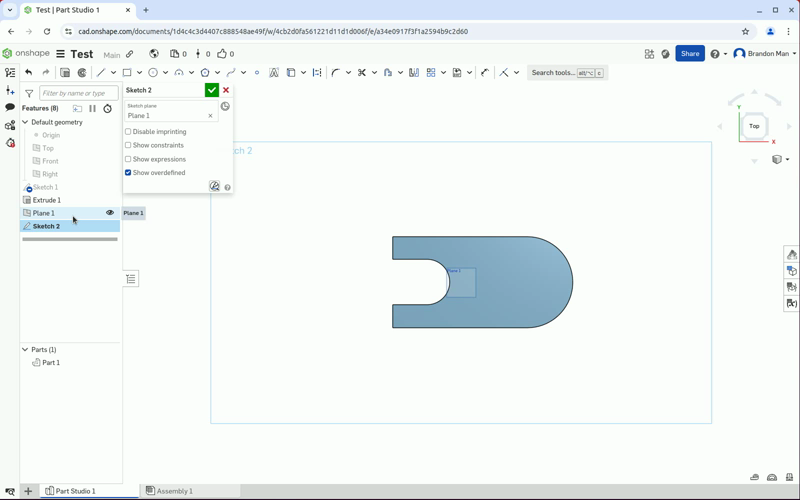
mouse_move(73, 352)
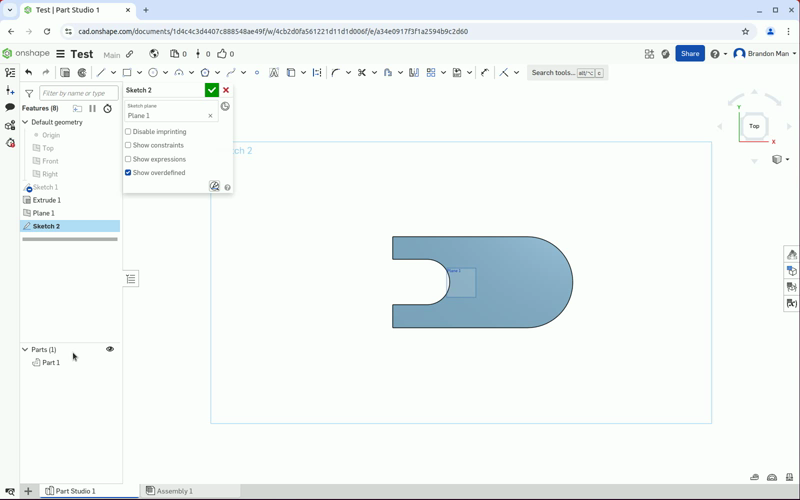
key(y)
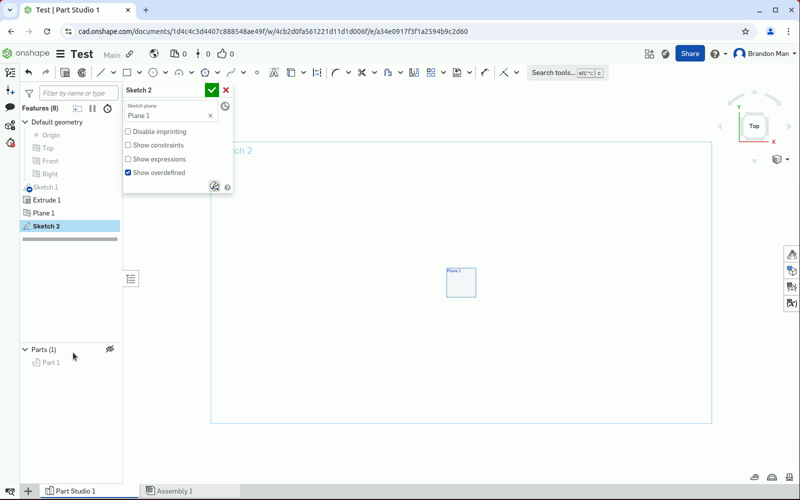
key(c)
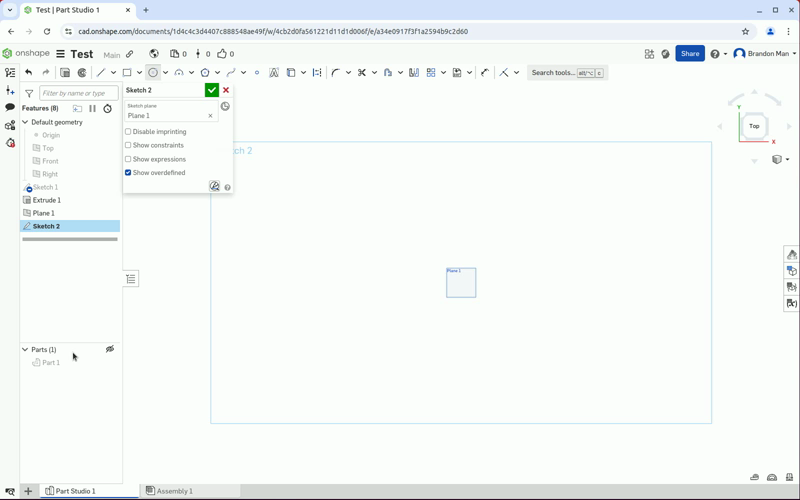
key_down(shift)
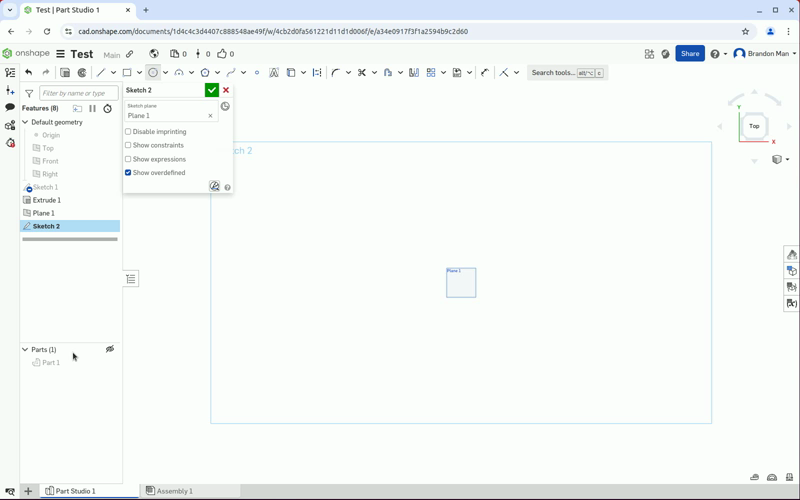
mouse_move(528, 282)
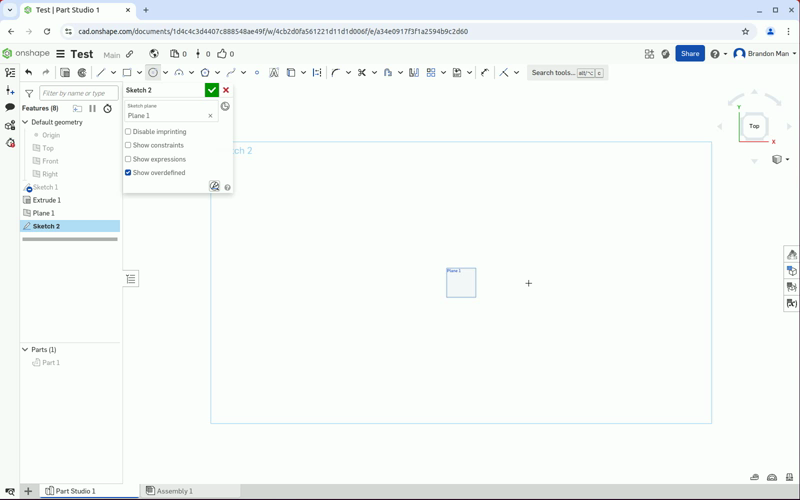
click(528, 282)
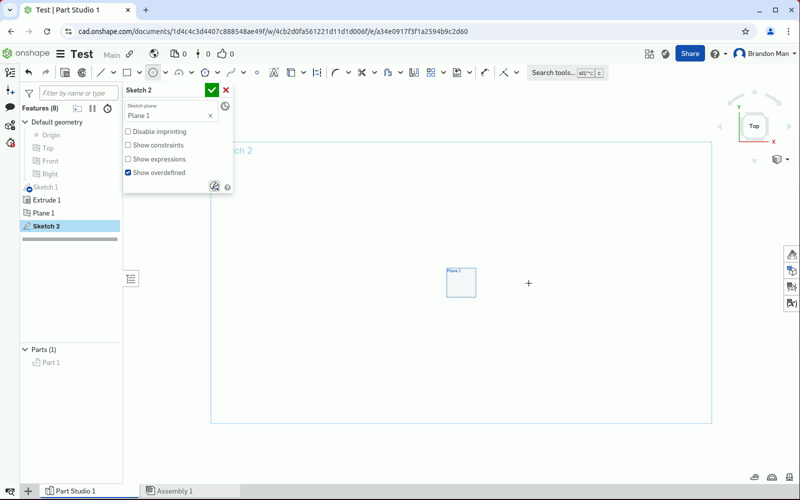
key_up(shift)
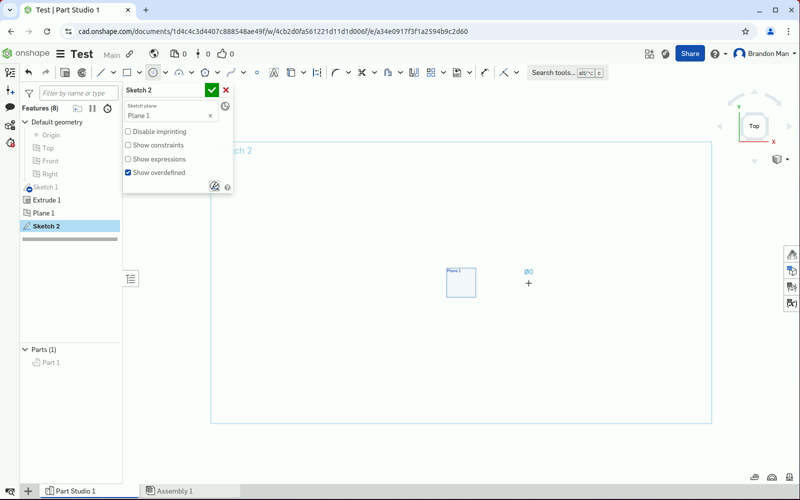
mouse_move(574, 282)
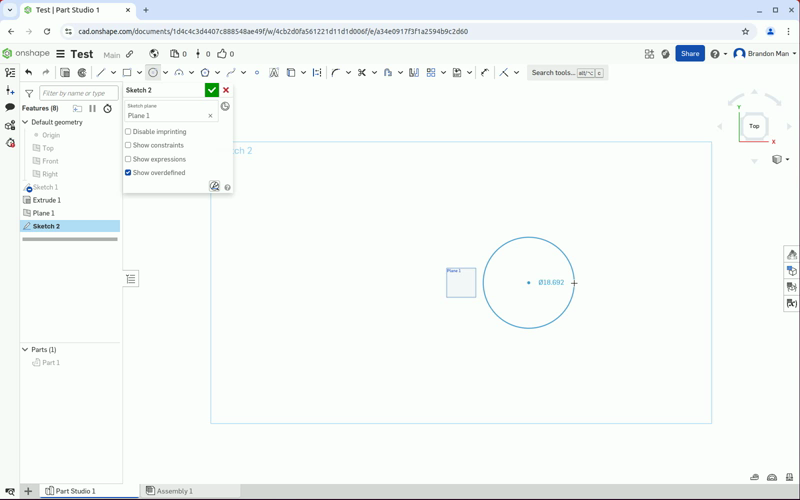
click(574, 282)
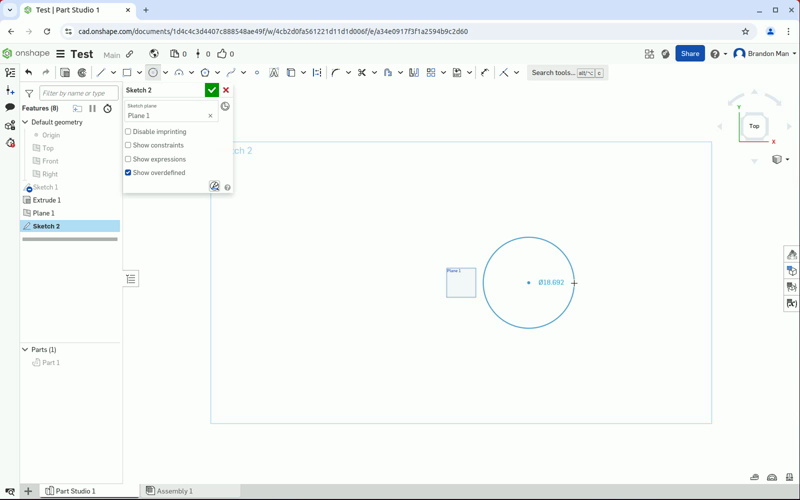
key(esc)
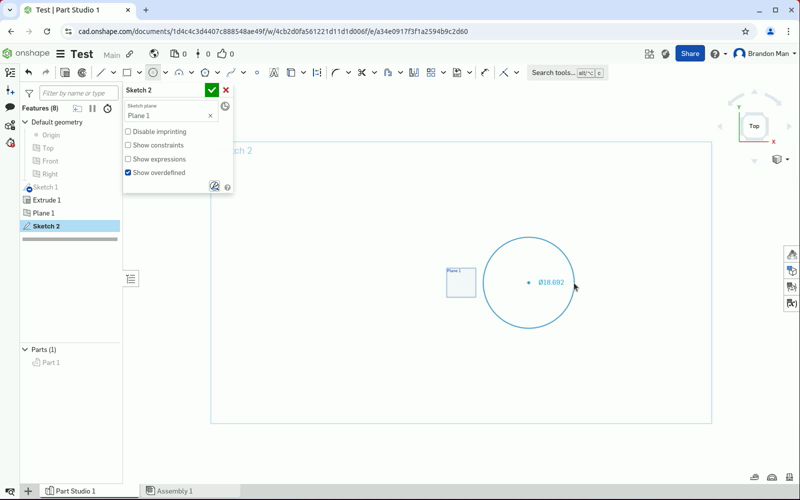
mouse_move(550, 282)
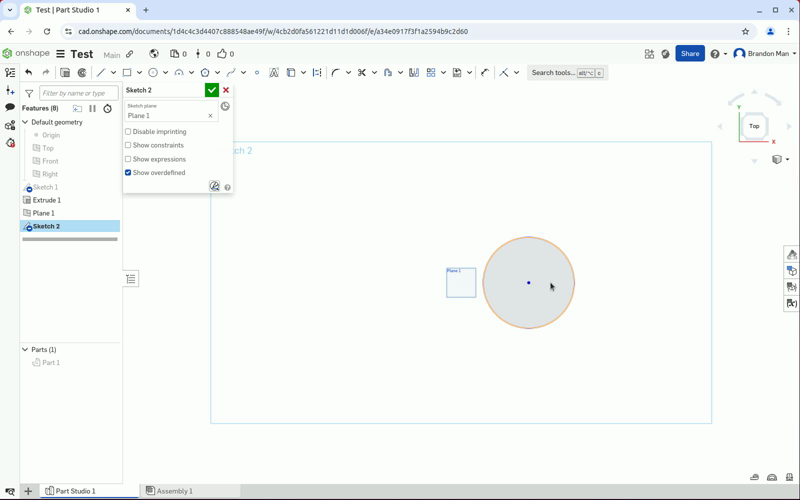
click(550, 282)
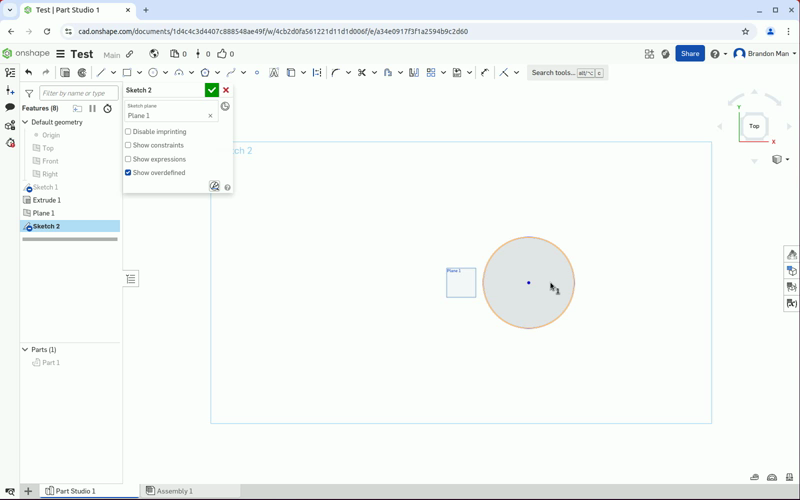
mouse_move(73, 352)
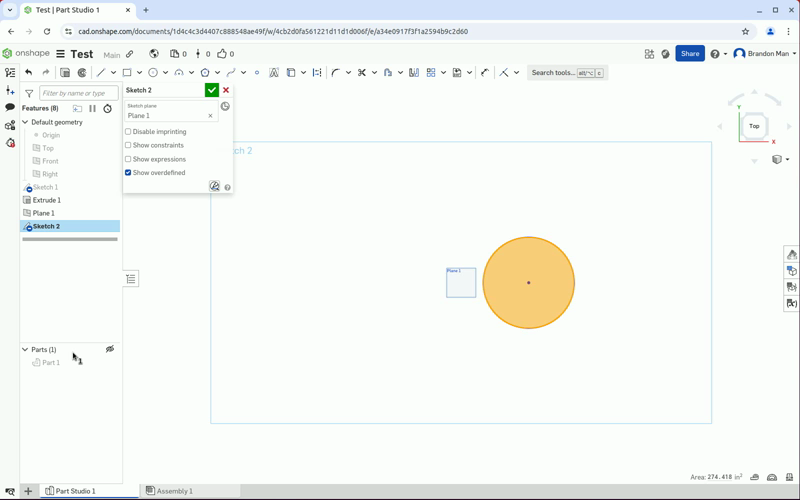
key(shift+y)
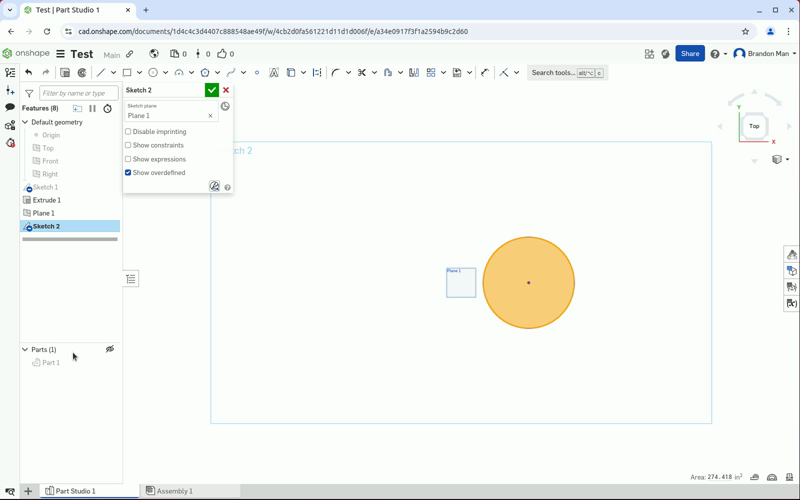
key(shift+e)
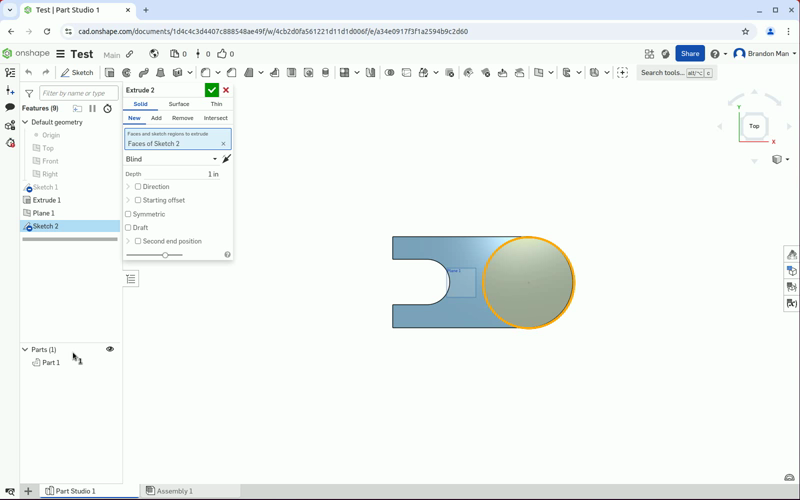
mouse_move(143, 106)
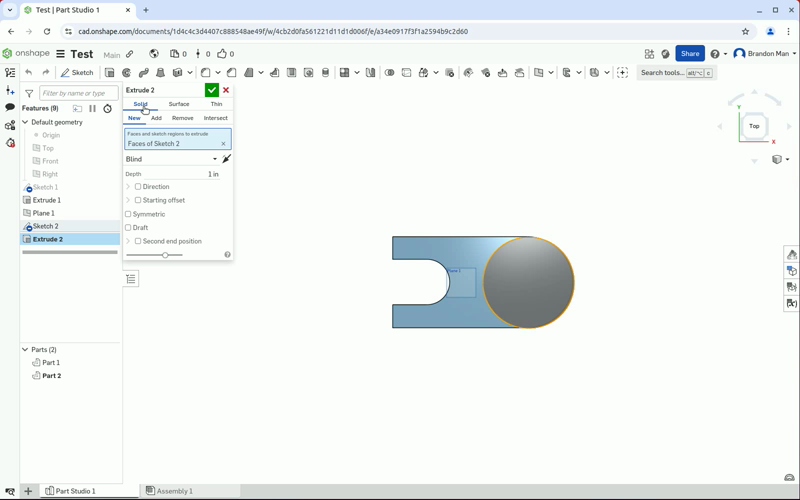
click(143, 106)
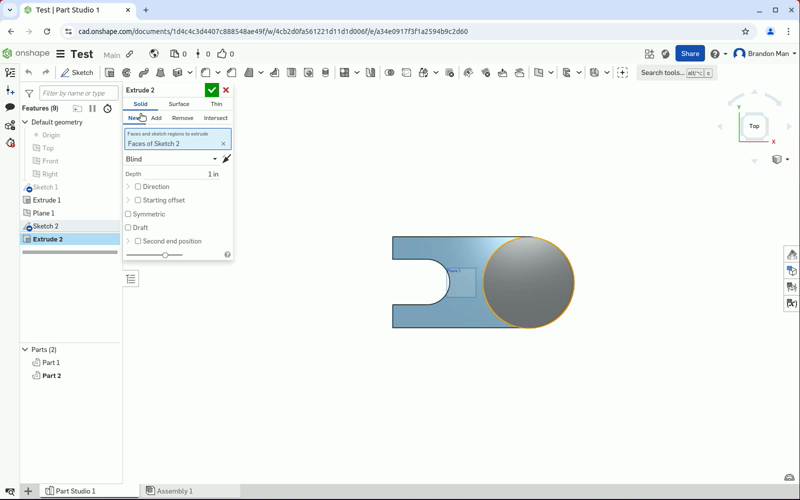
mouse_move(137, 120)
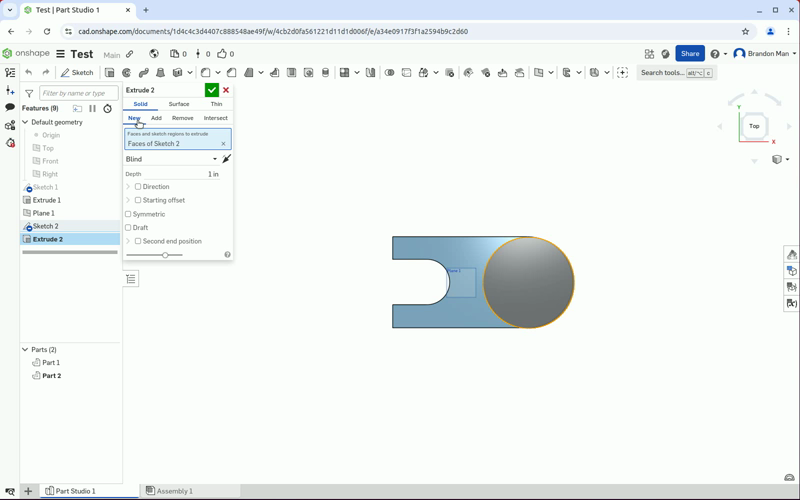
click(137, 120)
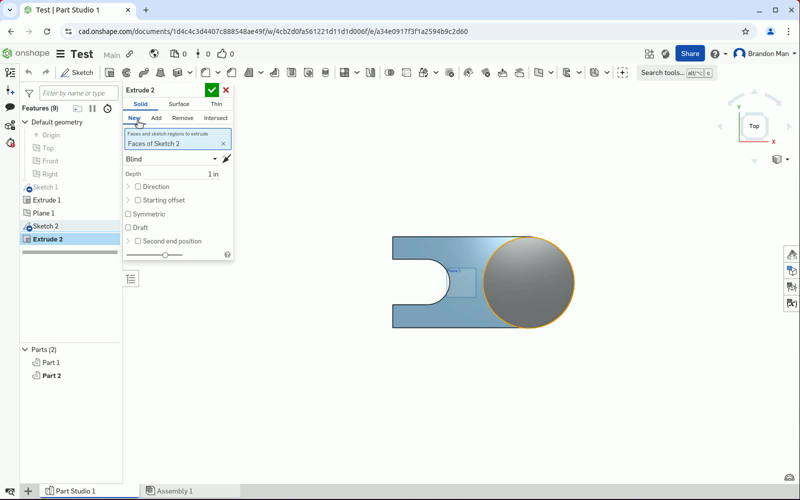
key(tab, 4)
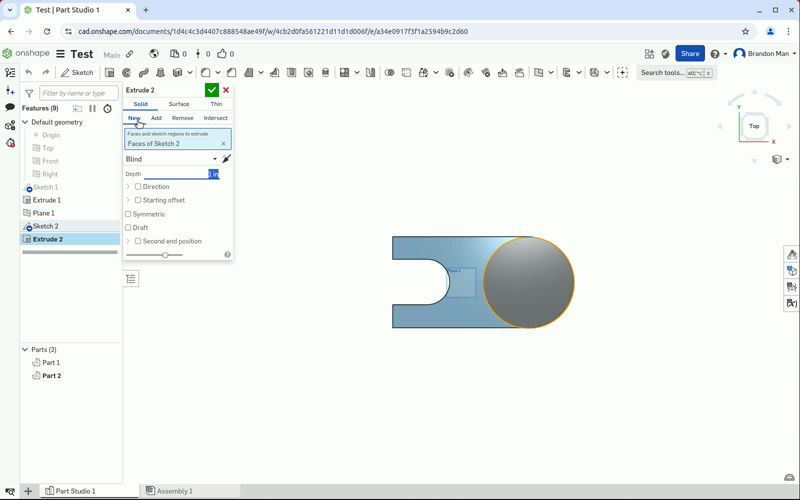
text(11.554)
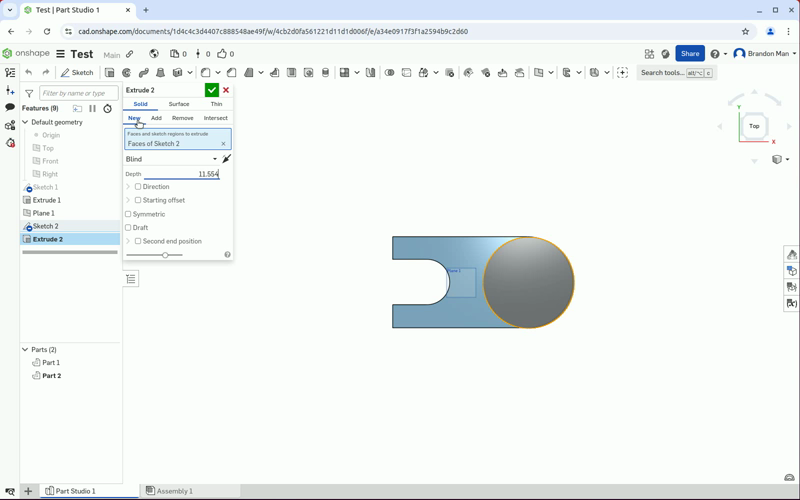
key(enter)
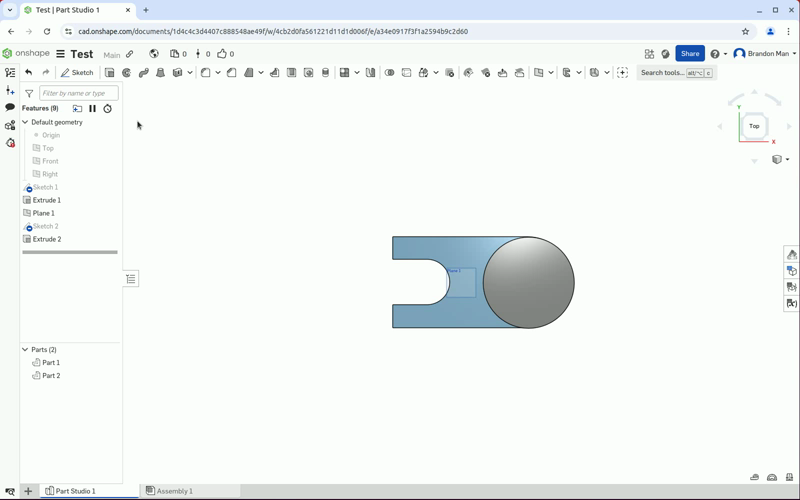
key(shift+h)
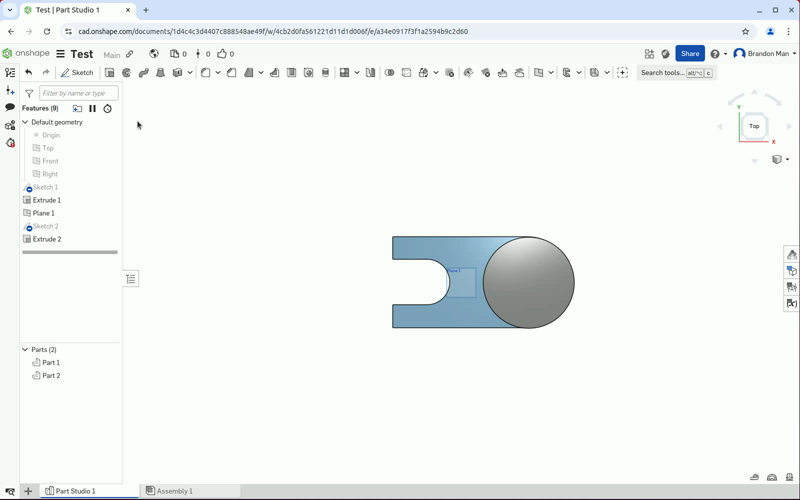
key(shift+h)
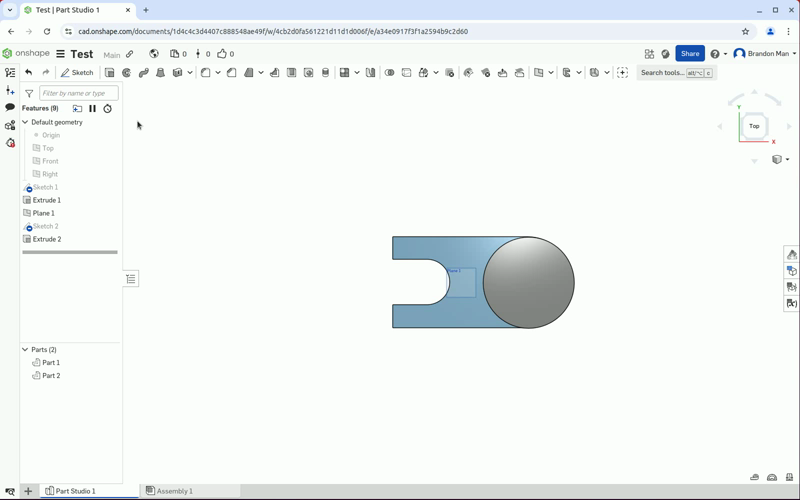
mouse_move(73, 189)
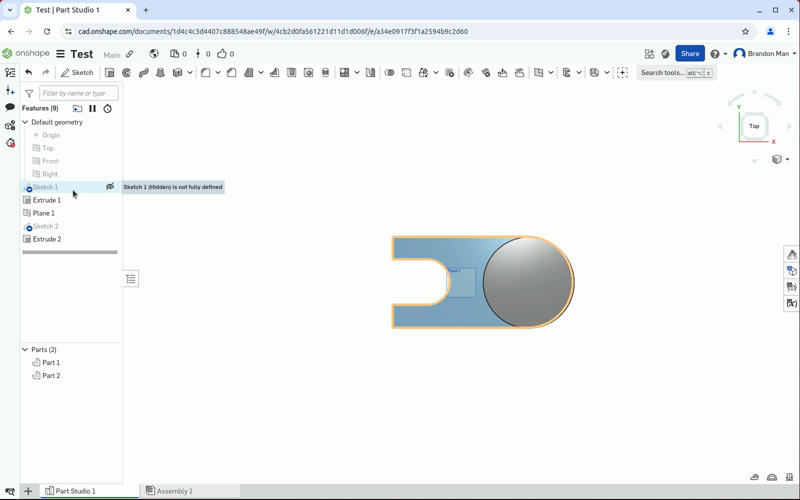
click(73, 189)
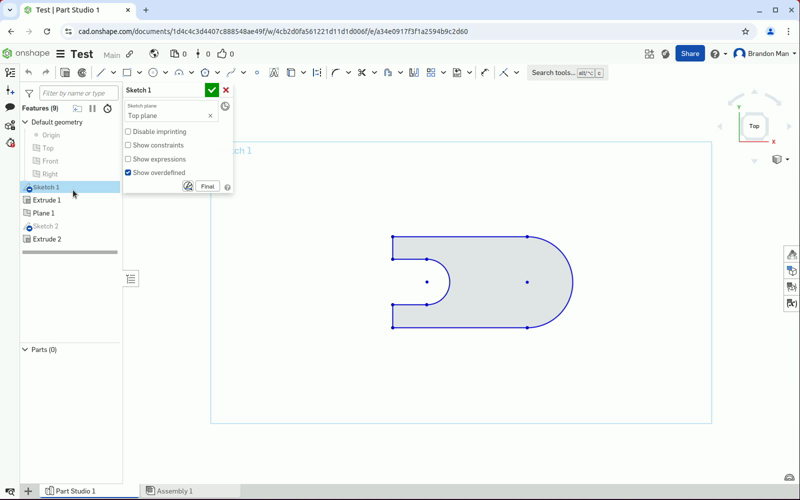
mouse_move(229, 92)
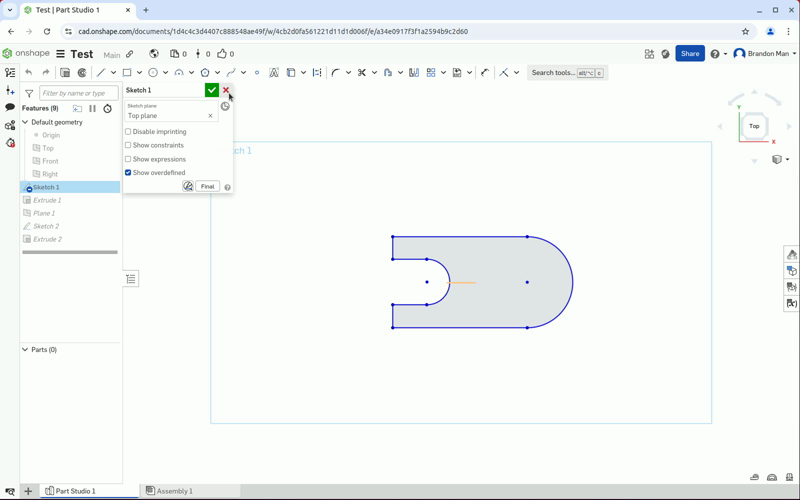
click(229, 92)
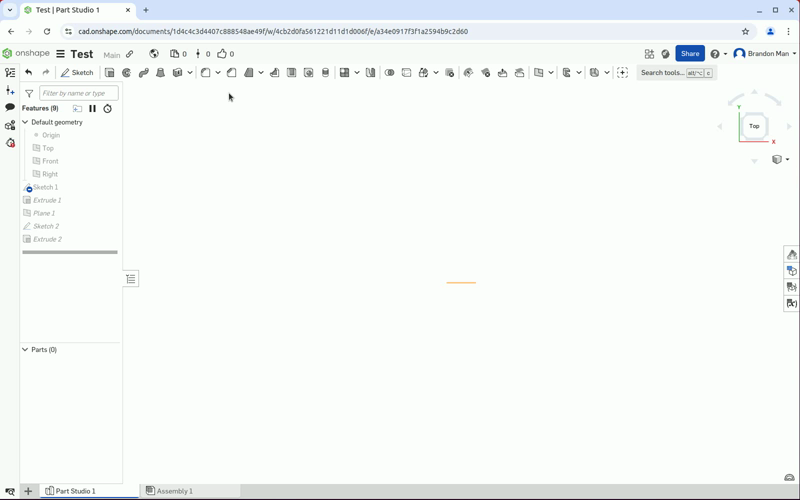
mouse_move(541, 75)
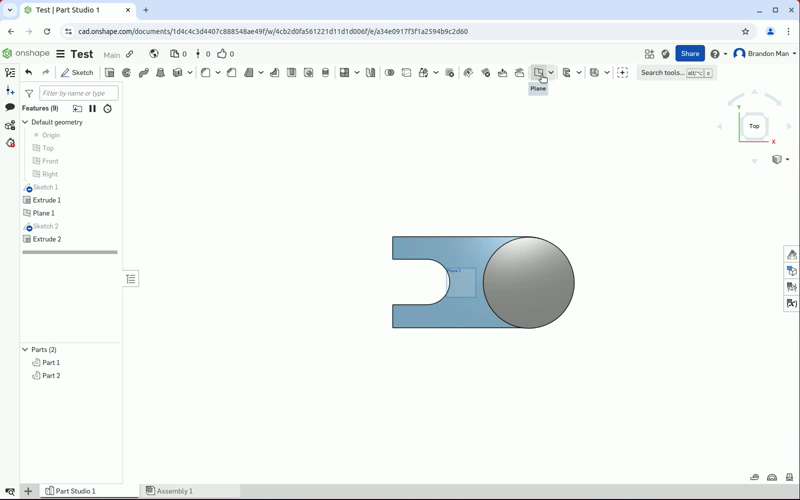
click(541, 75)
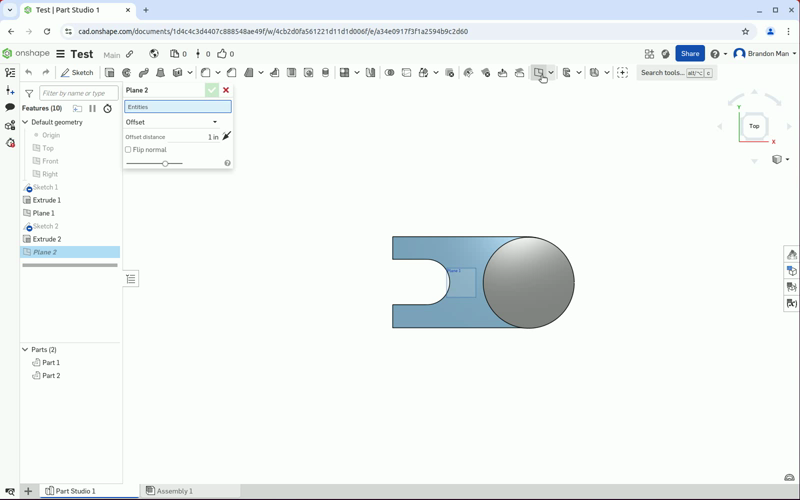
mouse_move(73, 150)
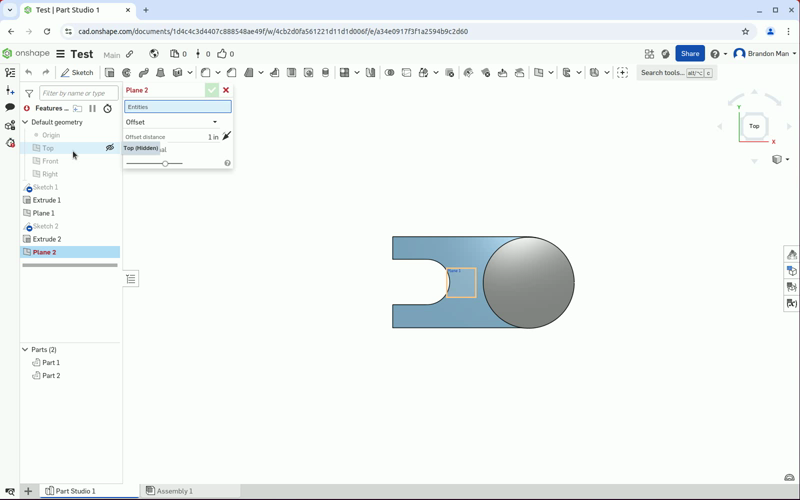
click(73, 150)
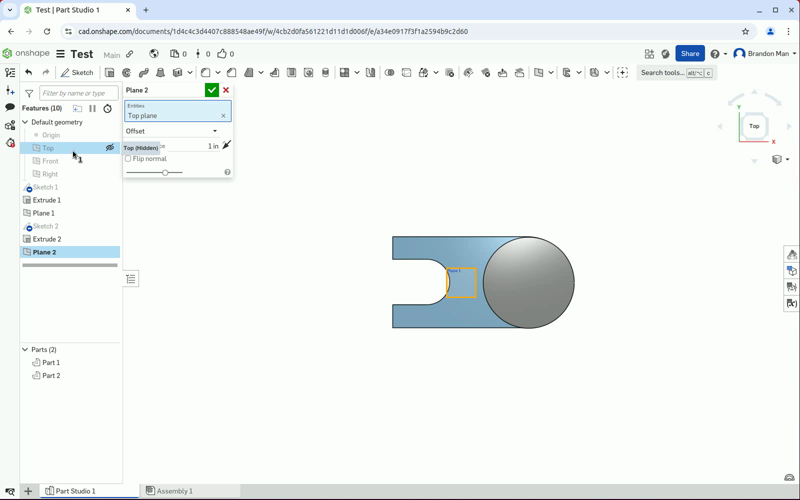
key(tab, 2)
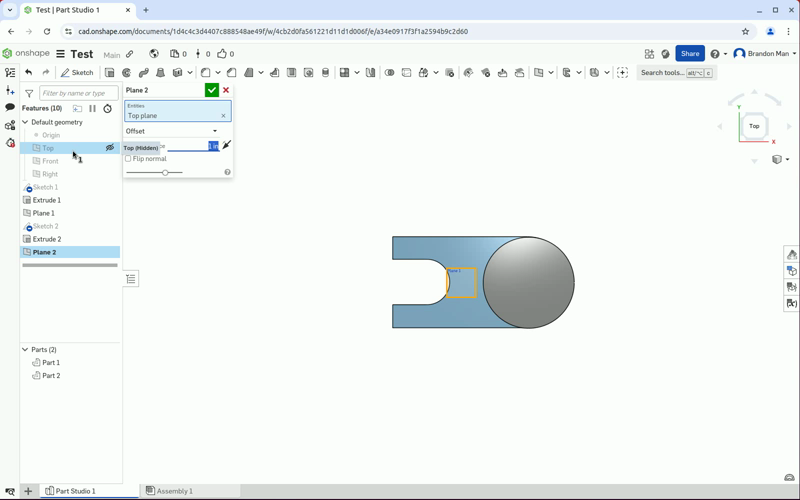
text(20.705)
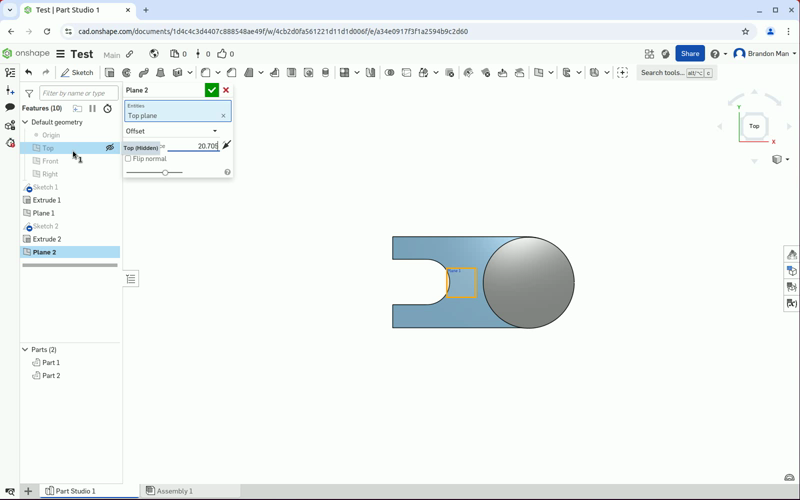
key(enter, 2)
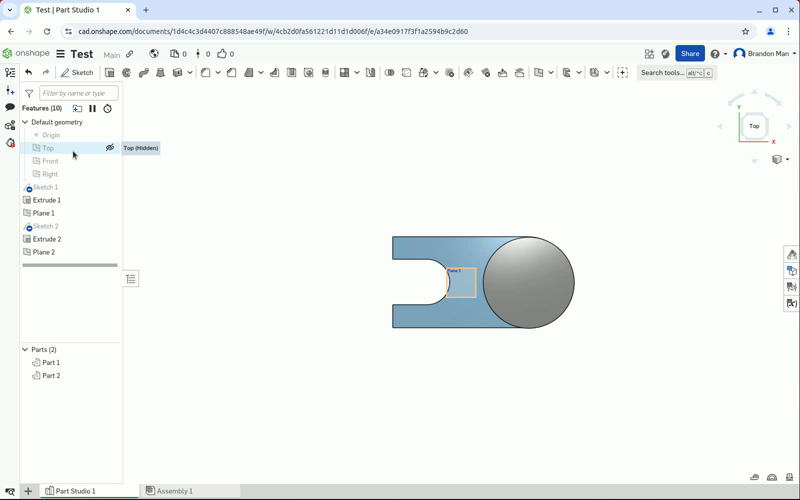
key(shift+s)
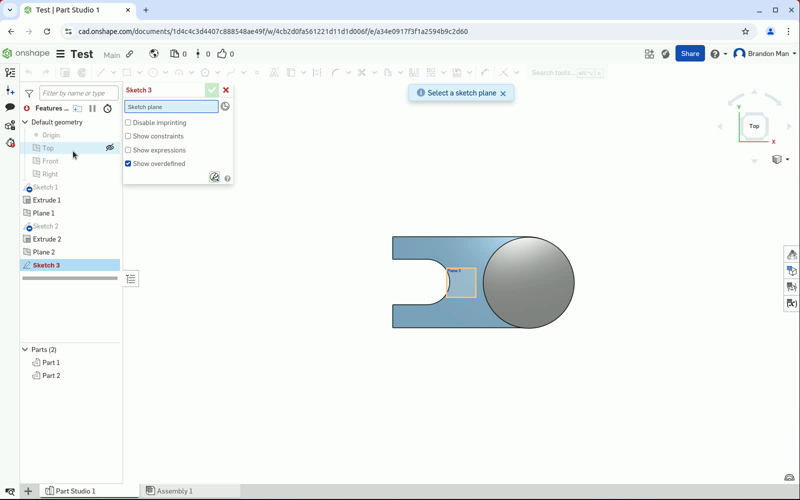
mouse_move(73, 254)
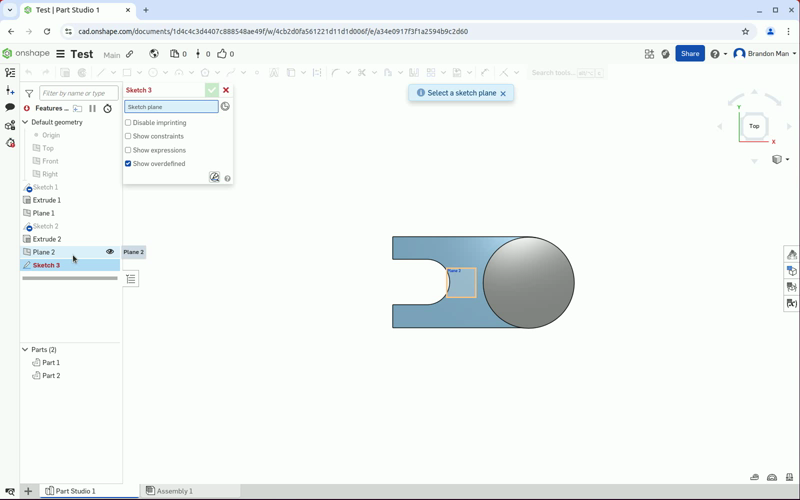
click(73, 254)
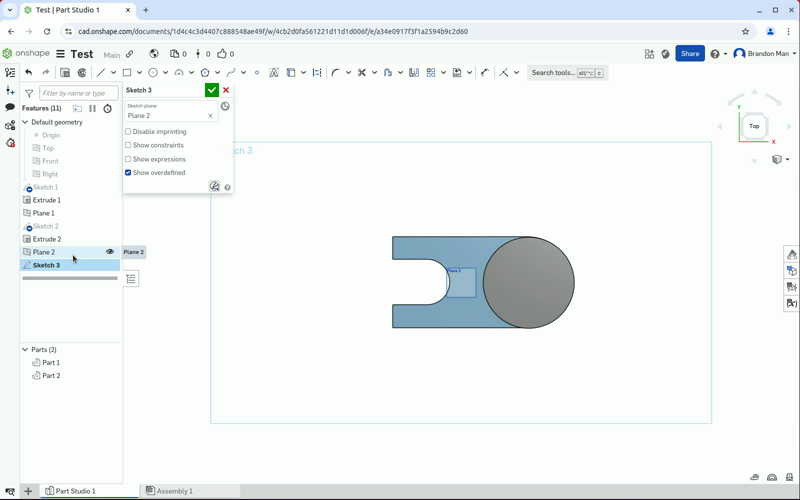
mouse_move(73, 352)
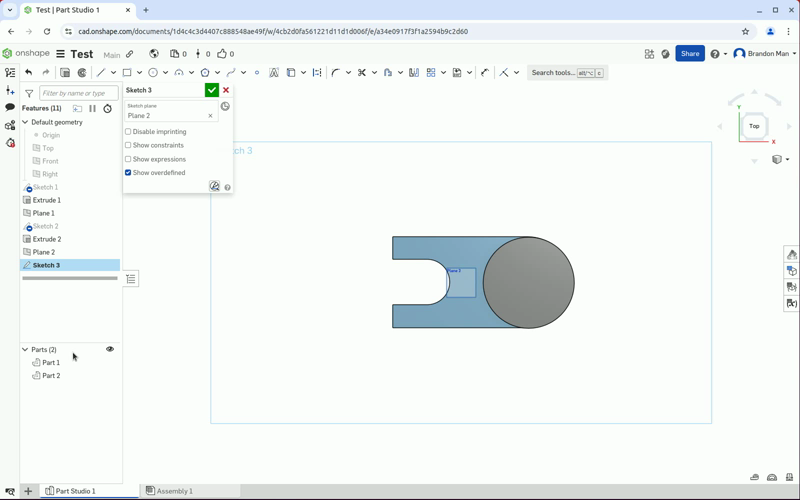
key(y)
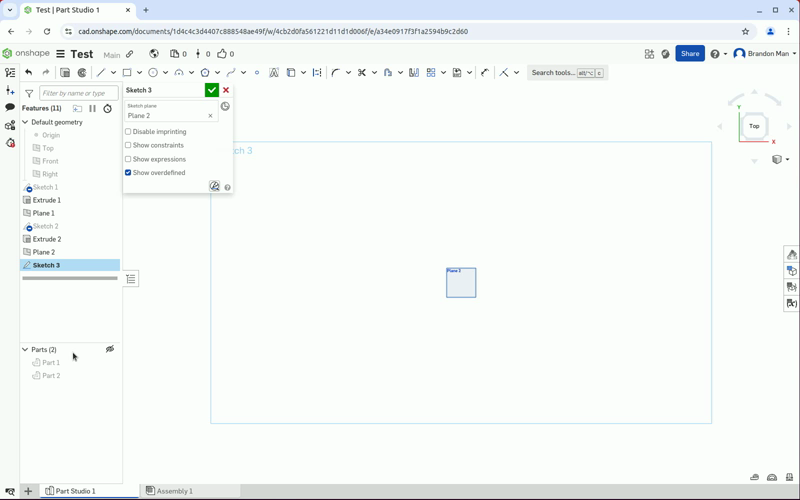
key(c)
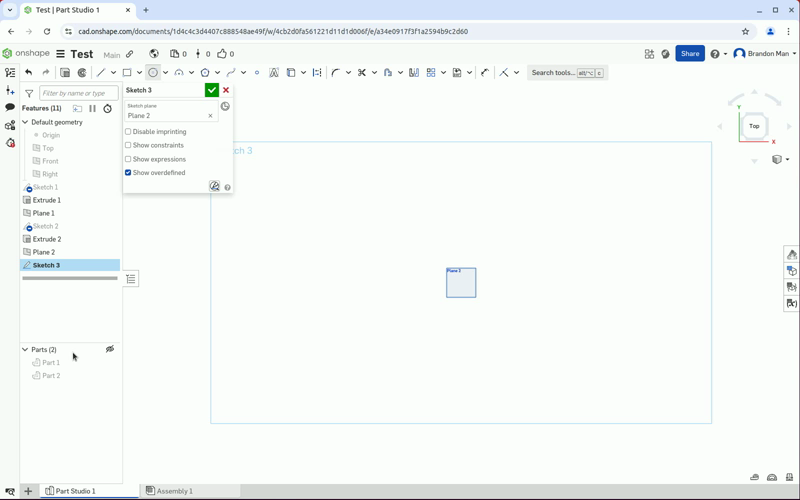
key_down(shift)
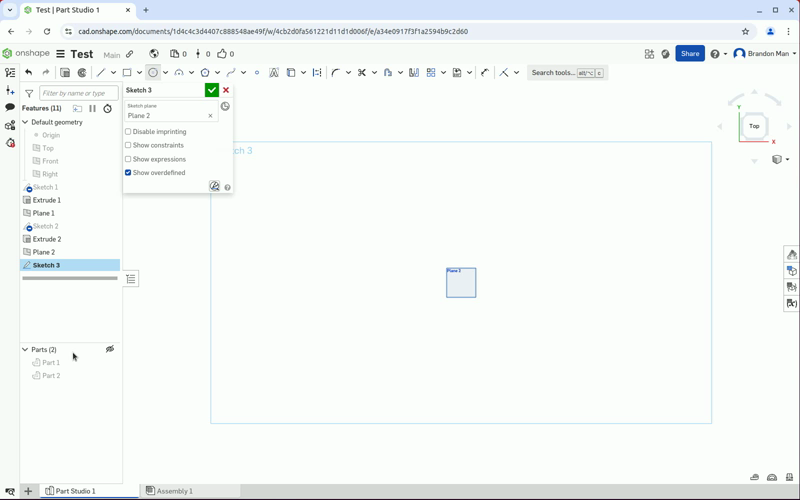
mouse_move(529, 282)
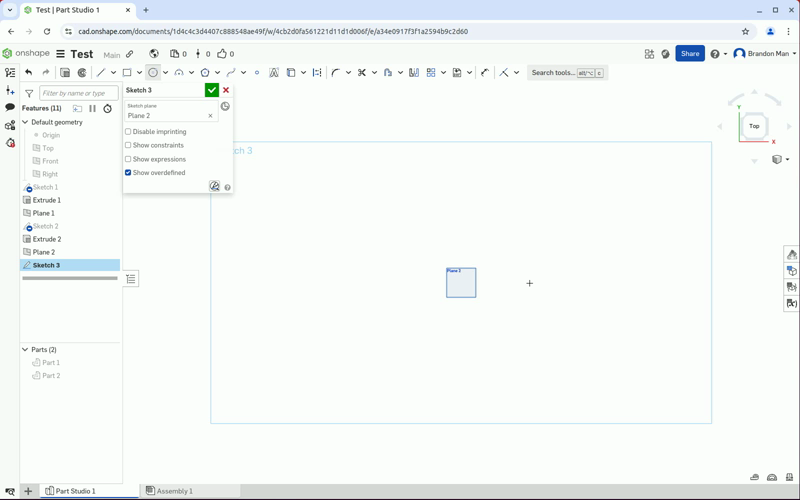
click(529, 282)
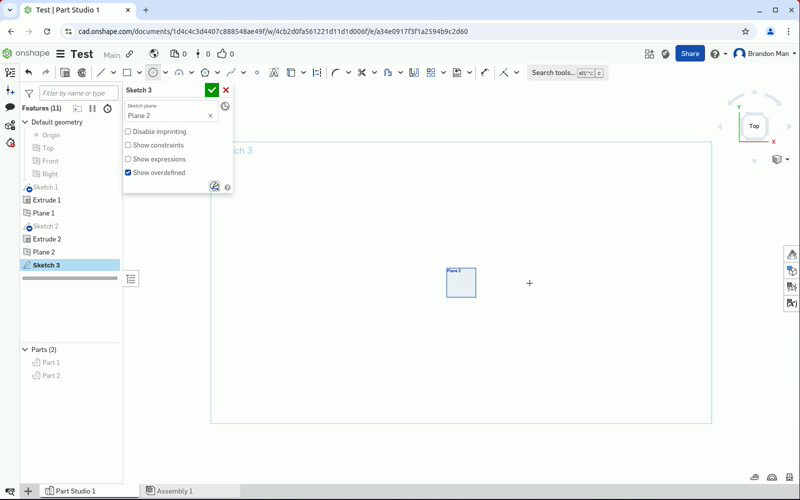
key_up(shift)
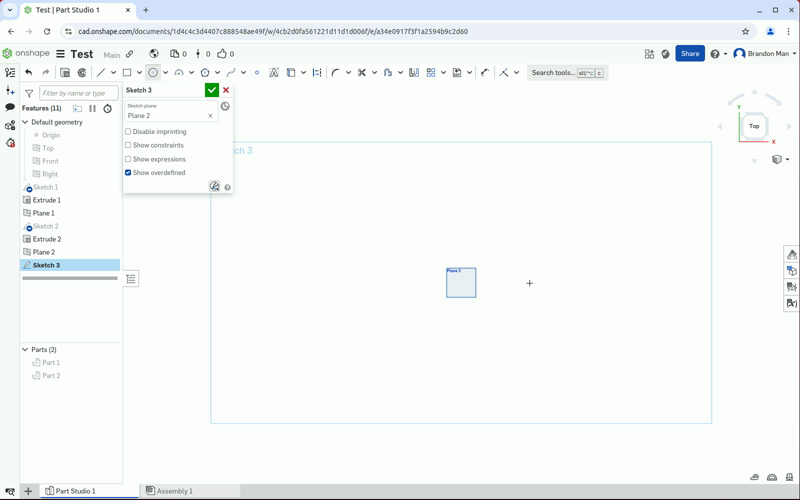
mouse_move(564, 282)
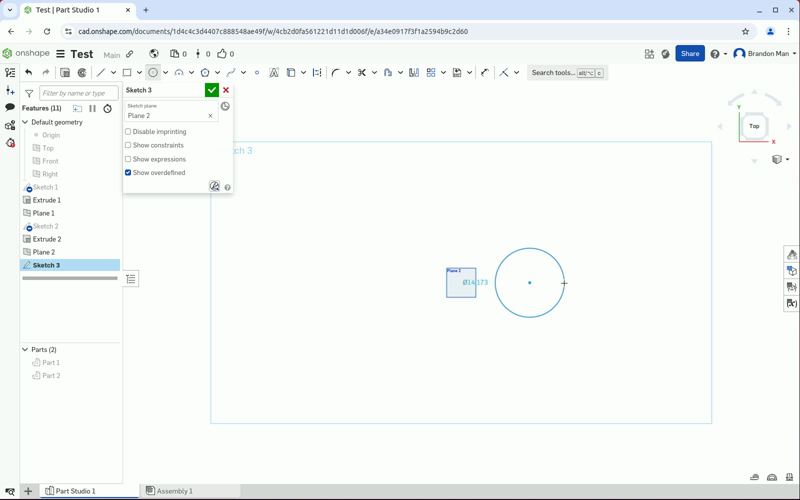
click(564, 282)
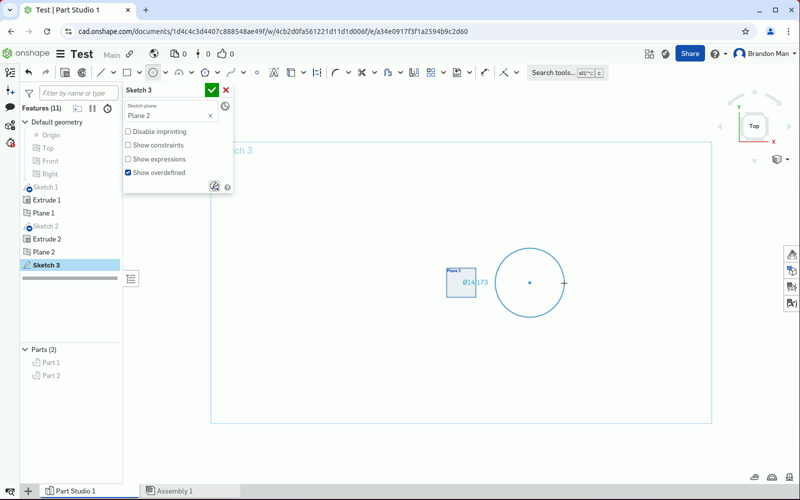
key(esc)
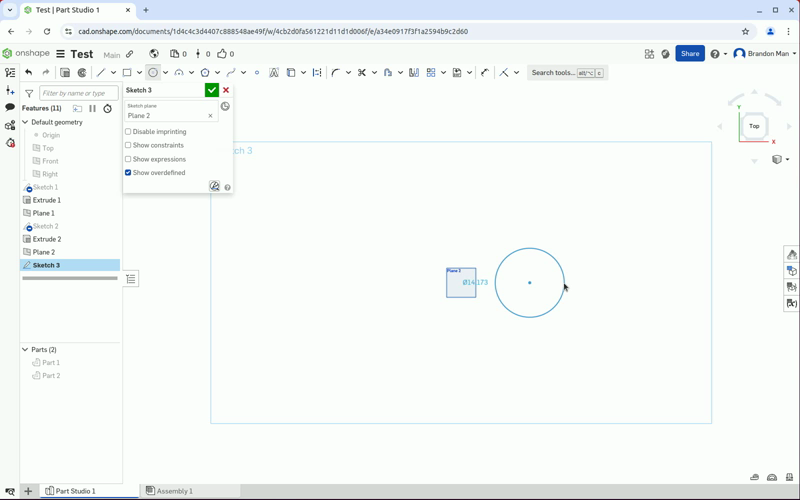
mouse_move(518, 253)
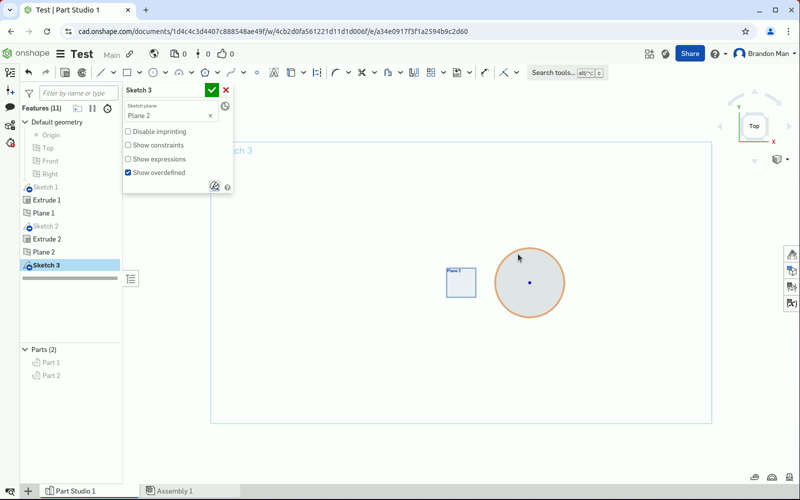
click(518, 253)
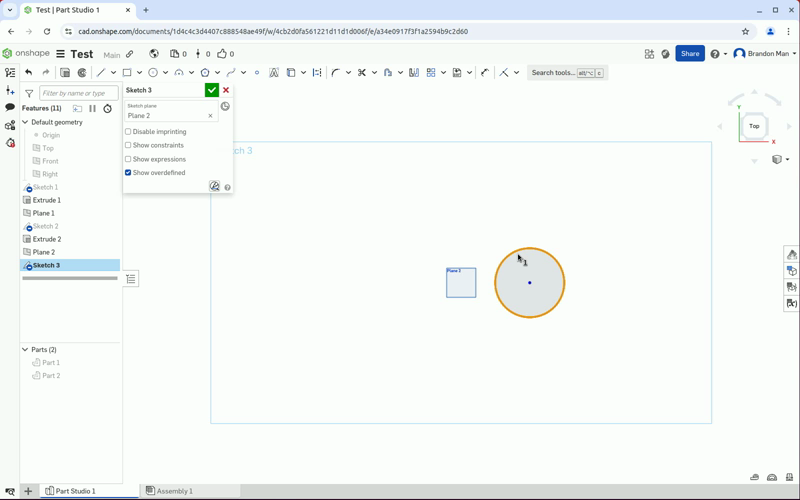
mouse_move(73, 352)
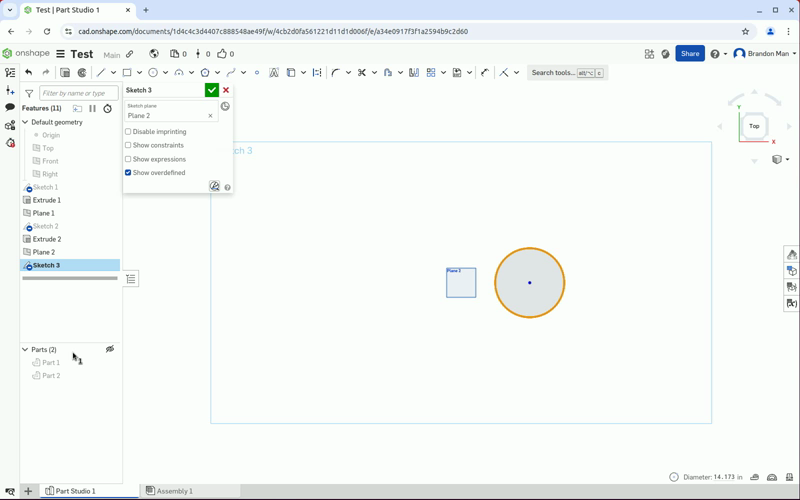
key(shift+y)
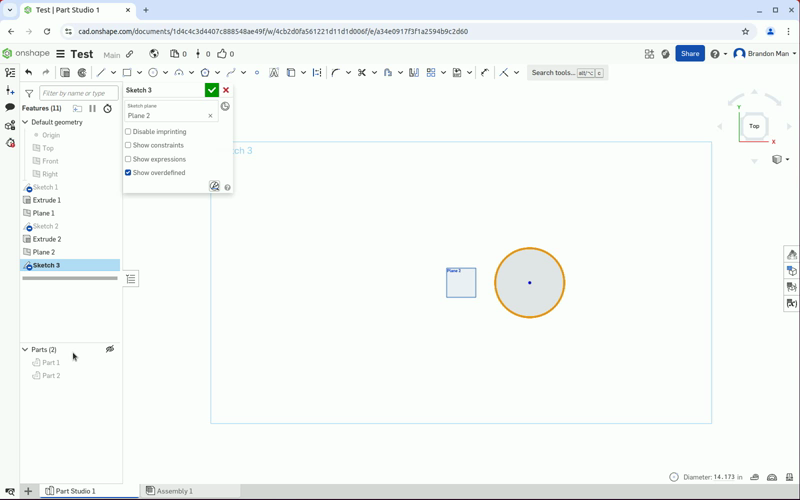
key(shift+e)
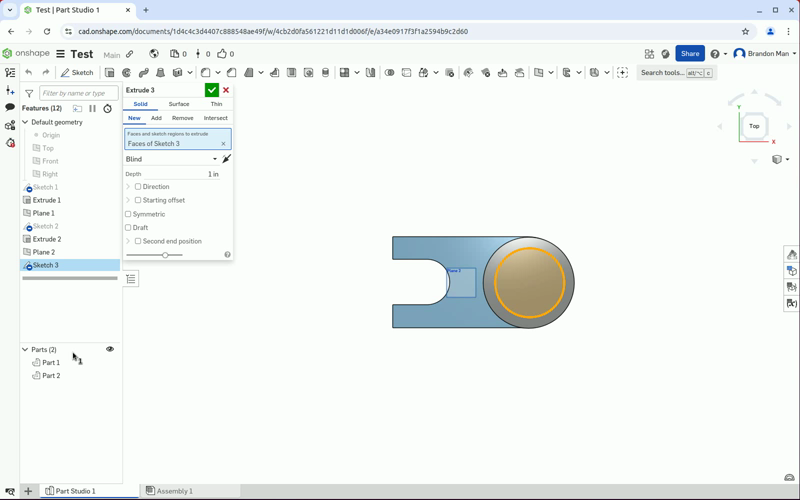
mouse_move(143, 106)
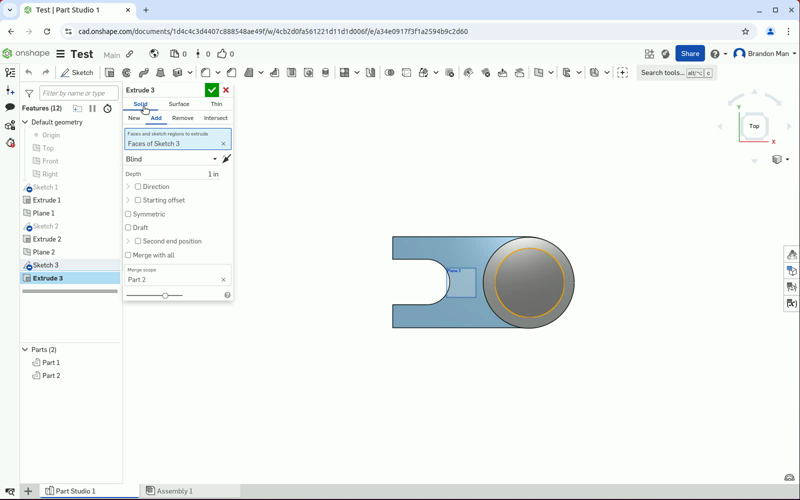
click(143, 106)
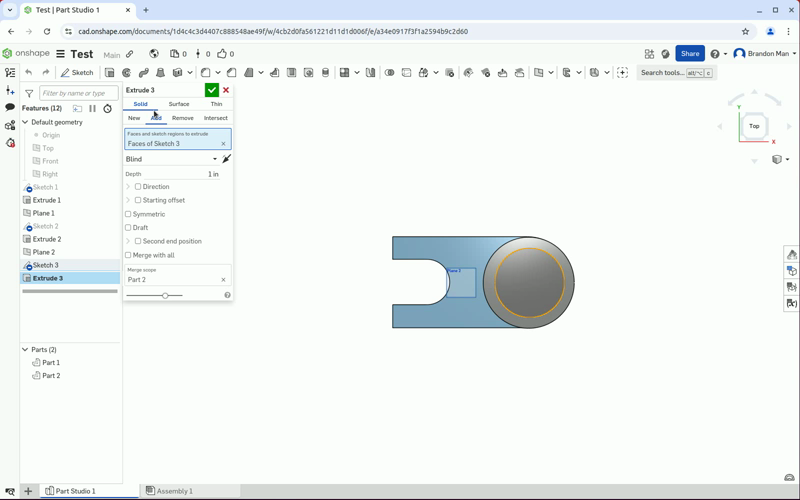
mouse_move(186, 120)
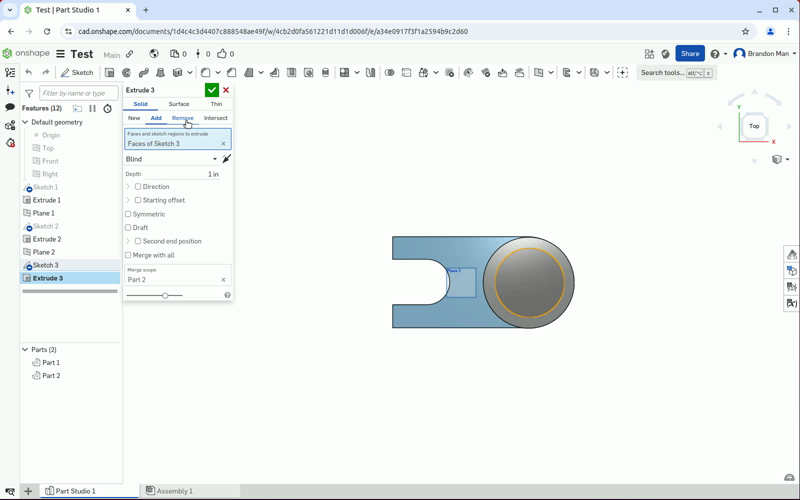
click(186, 120)
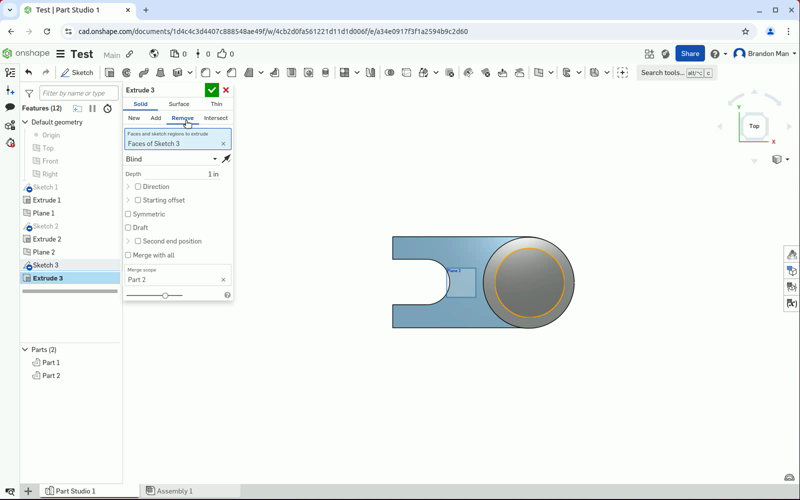
key(tab, 4)
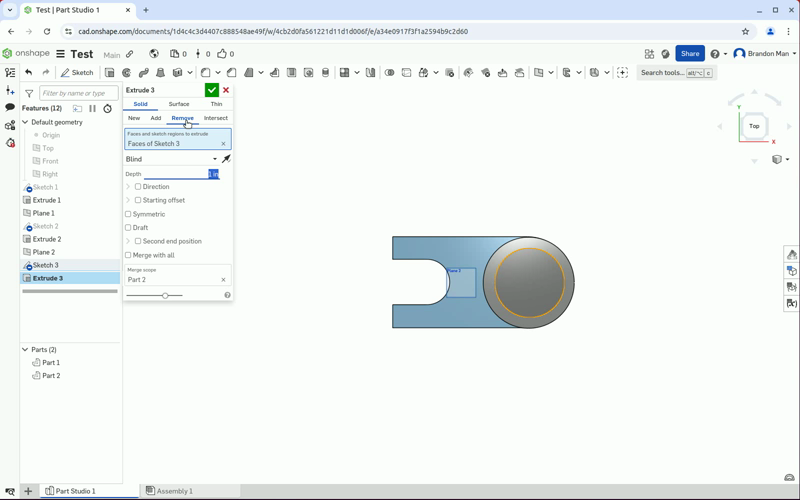
text(20.701)
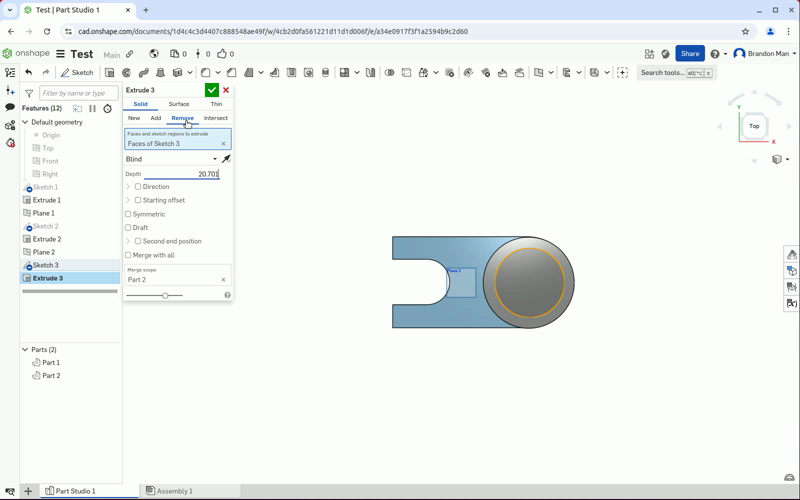
key(tab, 6)
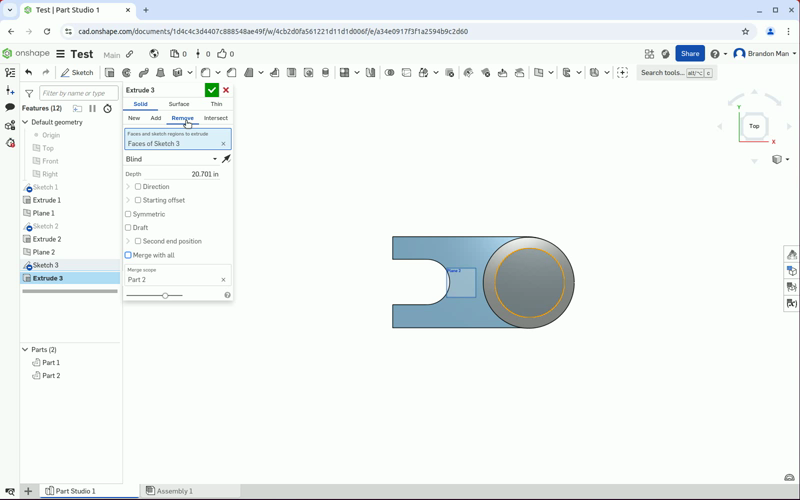
key(space)
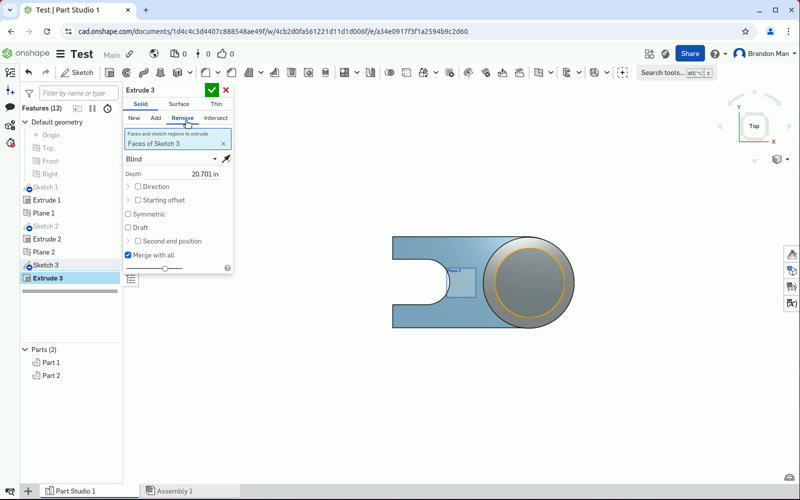
key(enter)
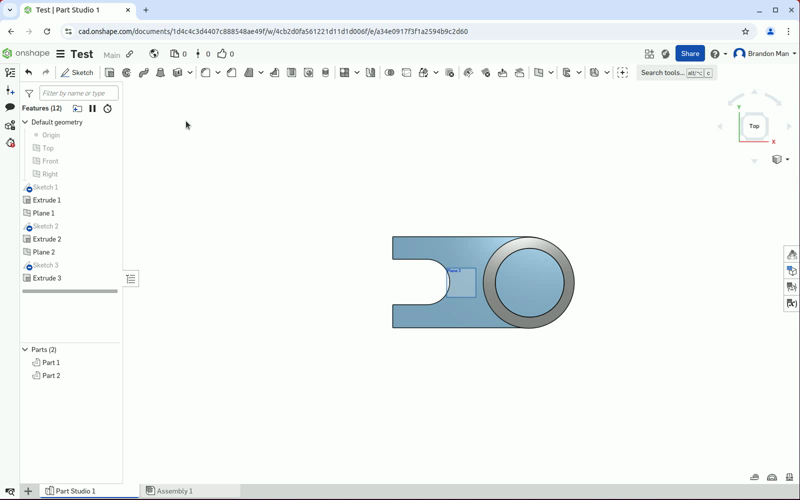
key(shift+h)
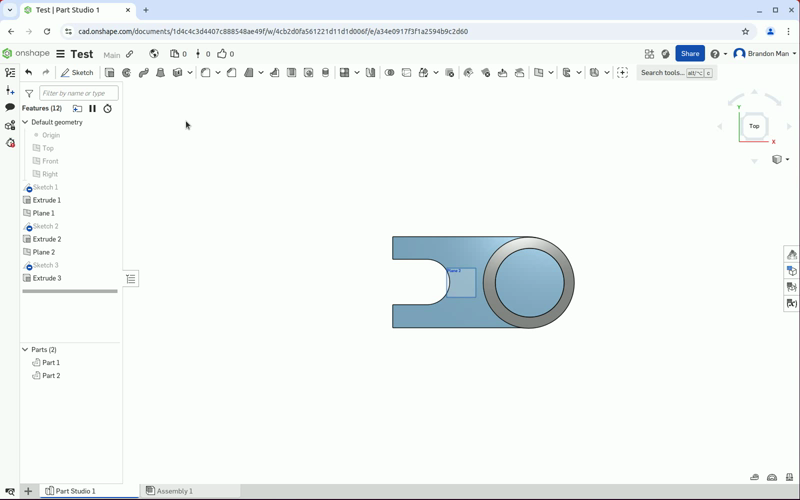
key(shift+h)
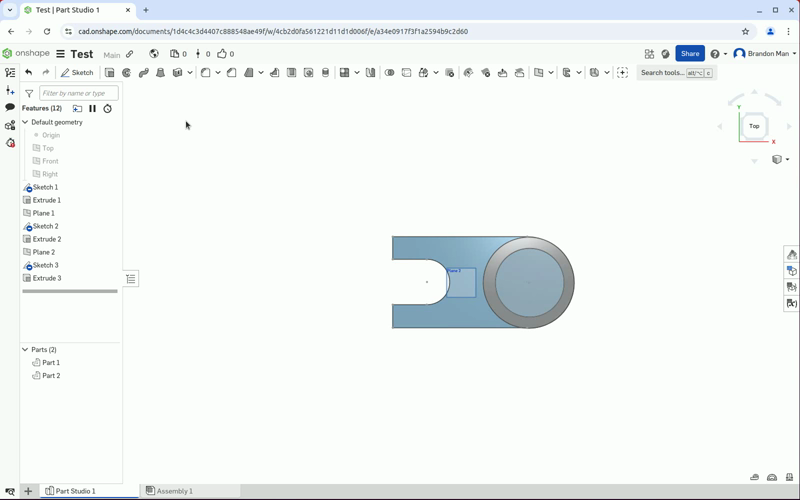
key(shift+7)
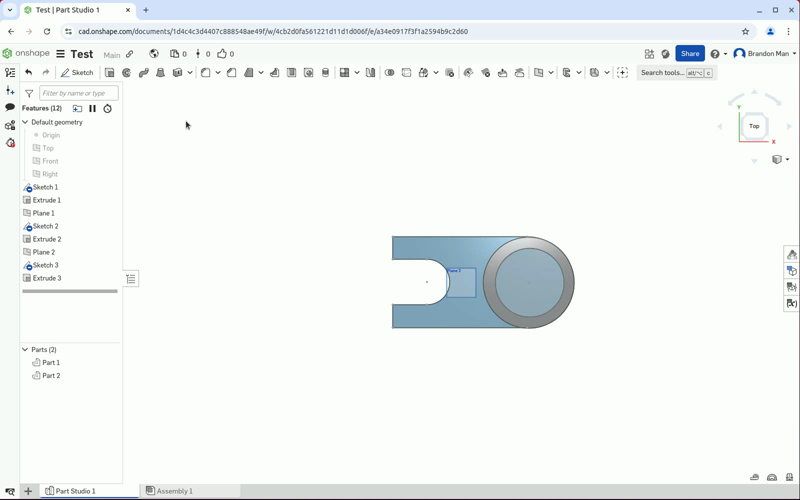
key(up, 3)
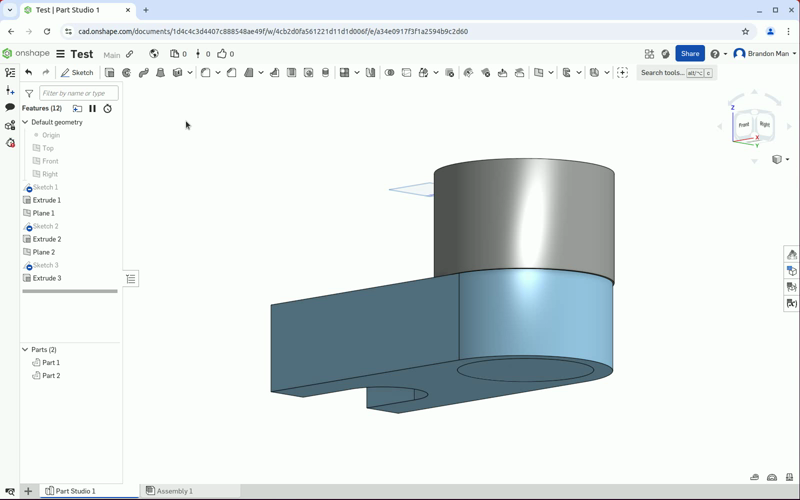
key(left, 3)
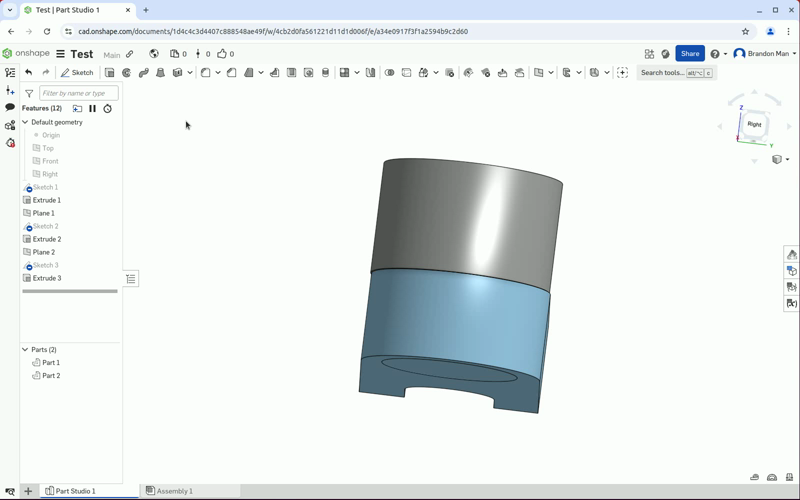
key(right, 3)
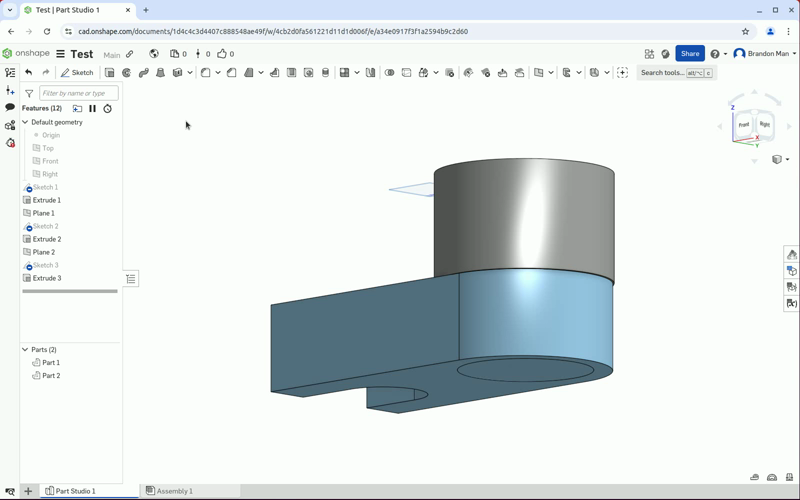
key(down, 3)
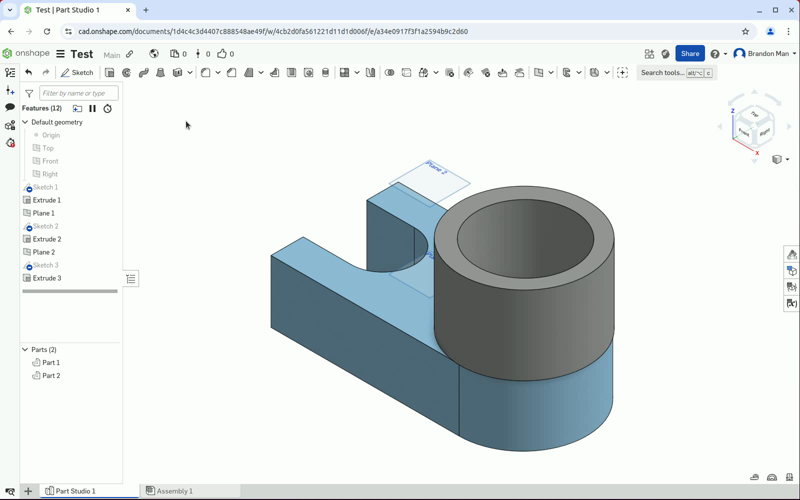
mouse_move(73, 189)
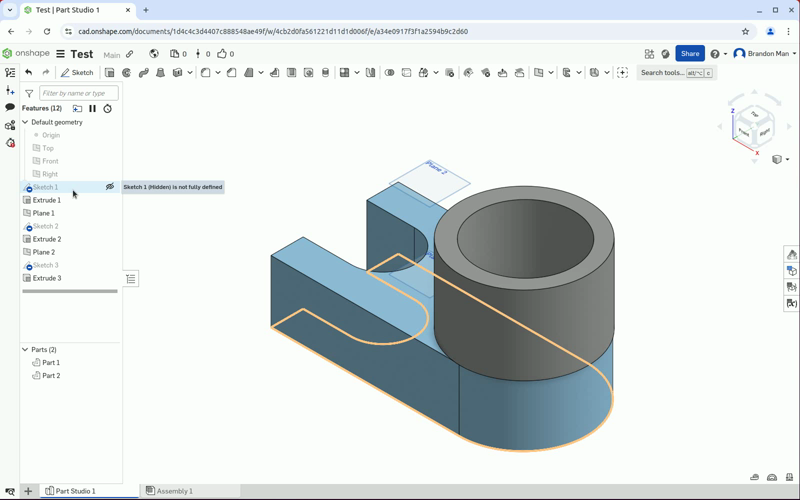
click(73, 189)